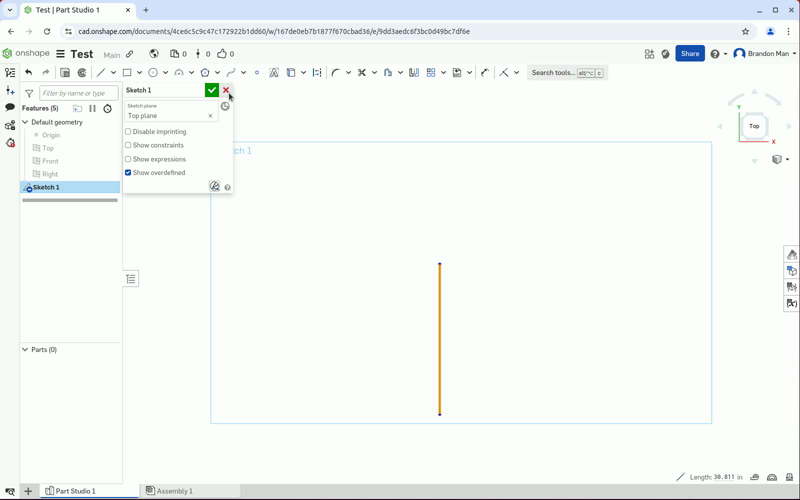
key(shift+h)
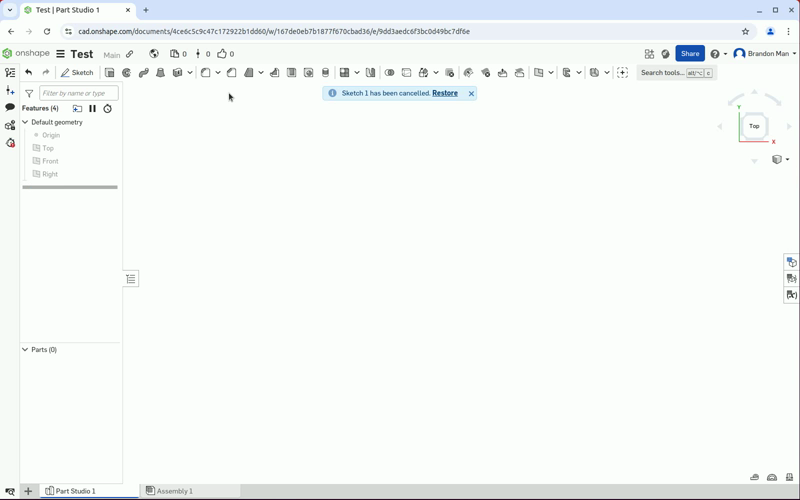
mouse_move(73, 352)
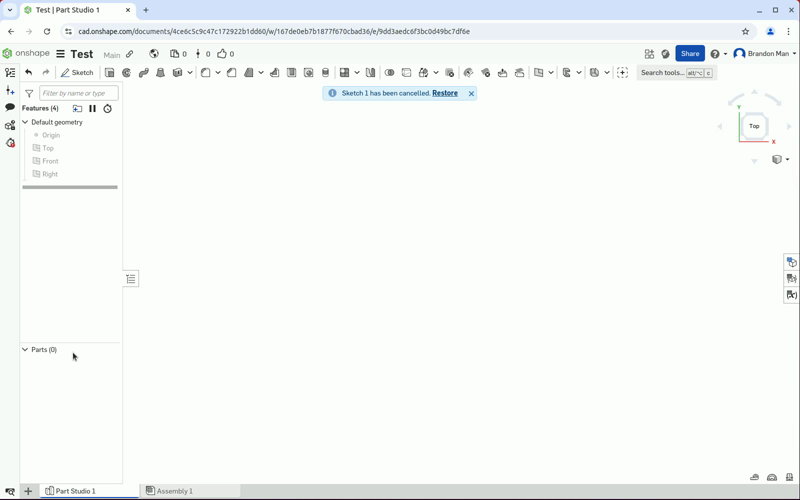
key(y)
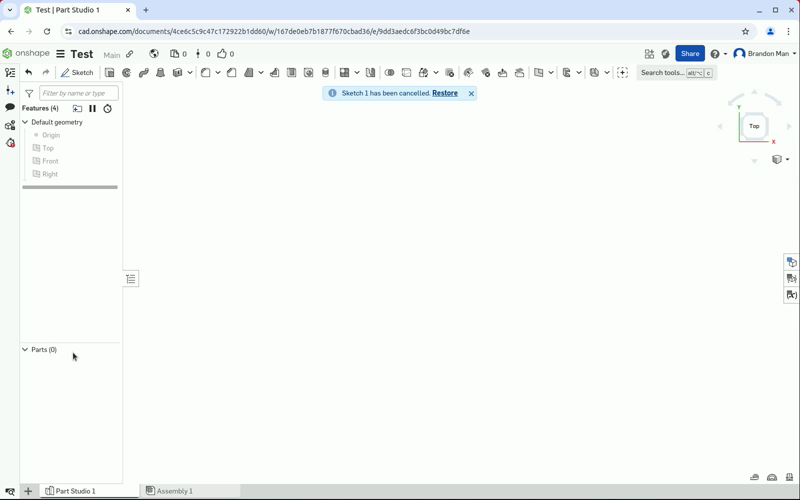
key(shift+p)
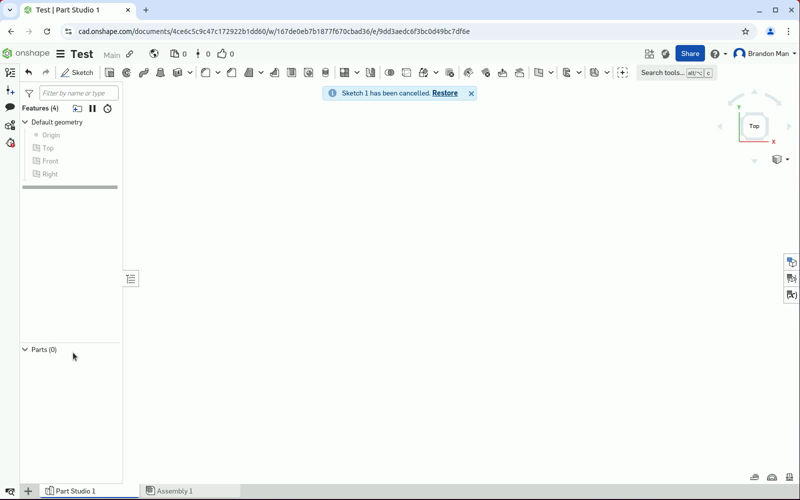
key(space)
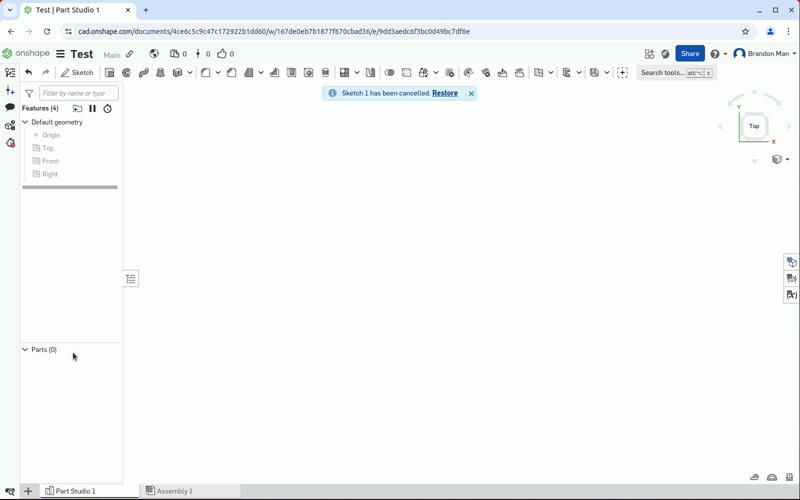
key_down(shift)
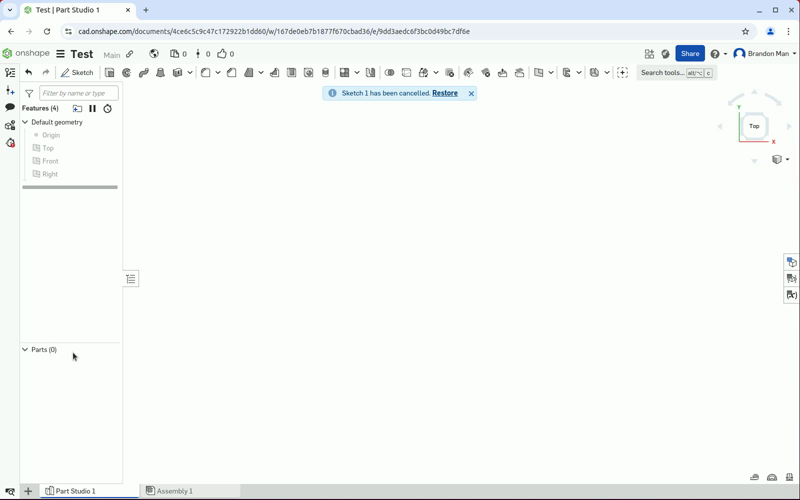
key(up)
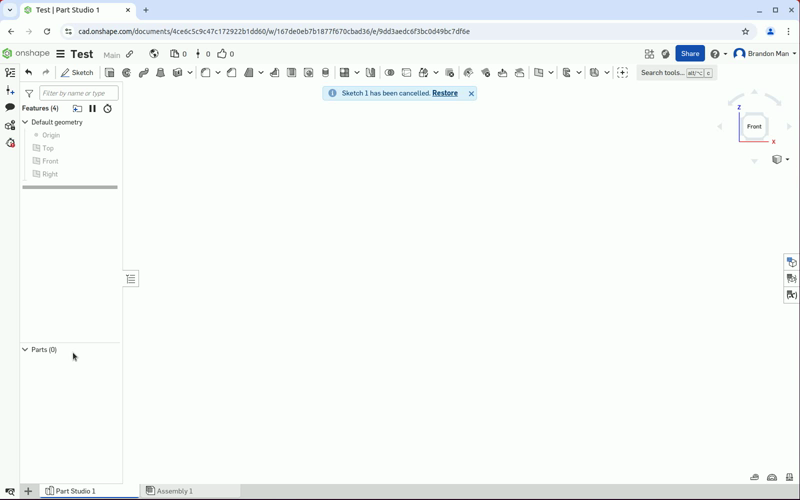
key_up(shift)
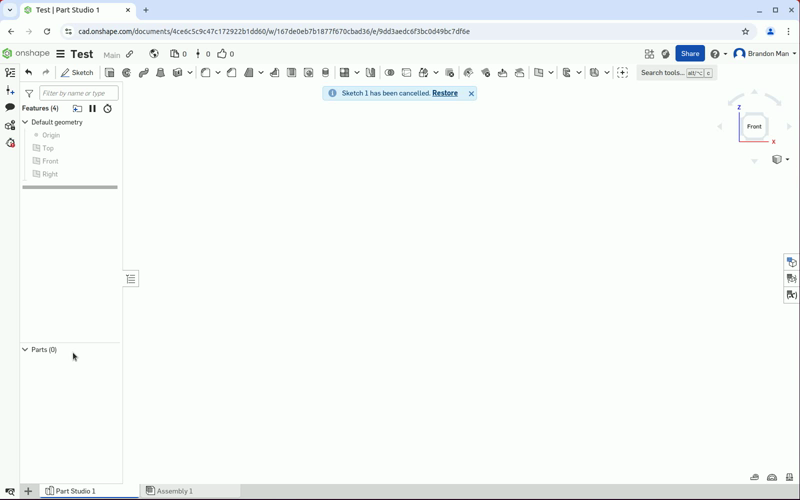
mouse_move(73, 352)
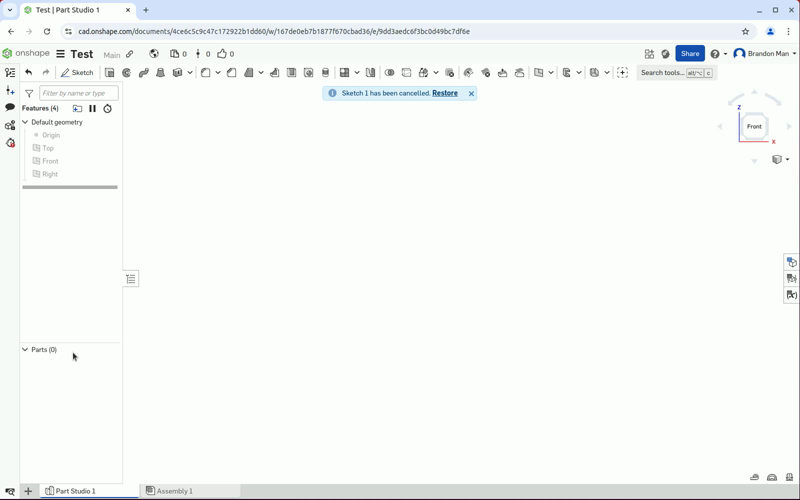
key(shift+y)
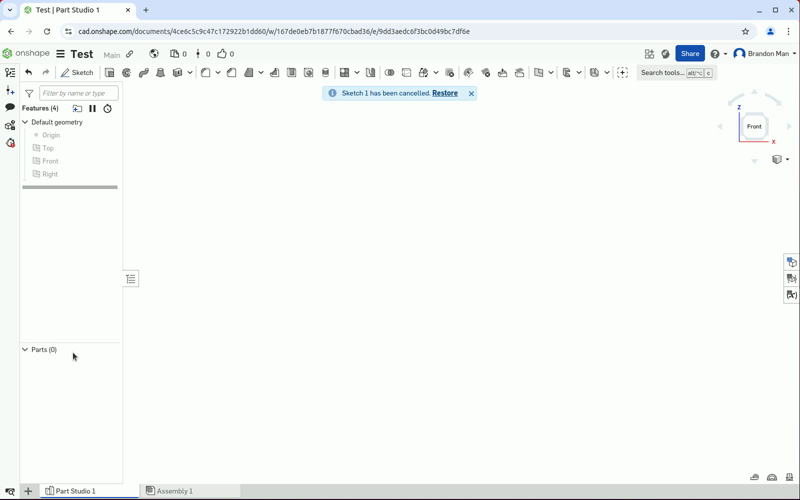
key(shift+s)
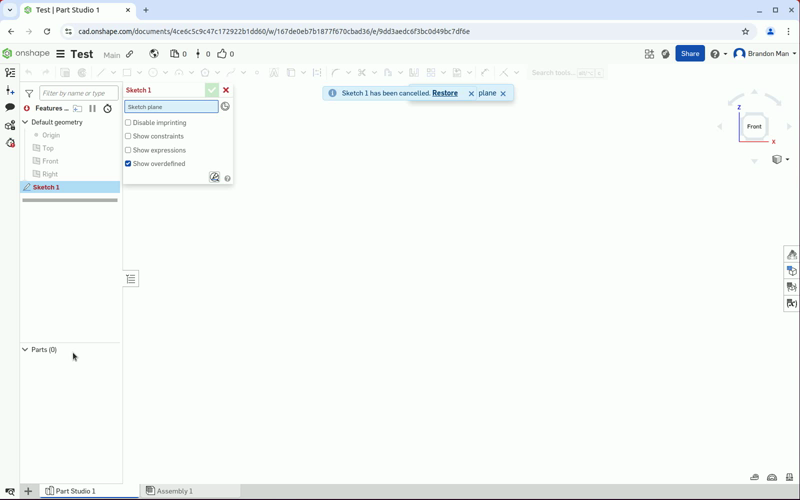
mouse_move(73, 163)
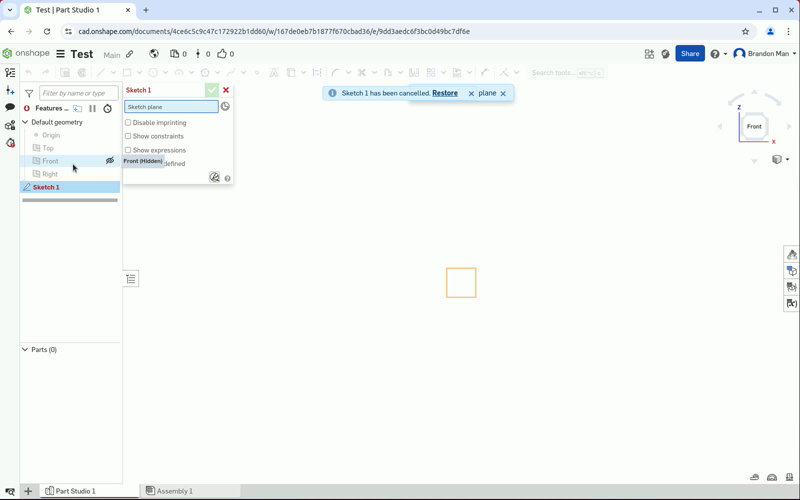
click(73, 163)
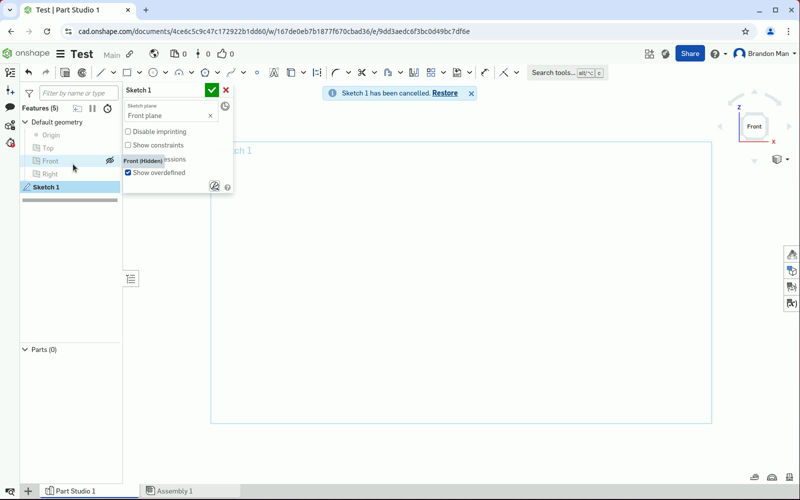
mouse_move(73, 352)
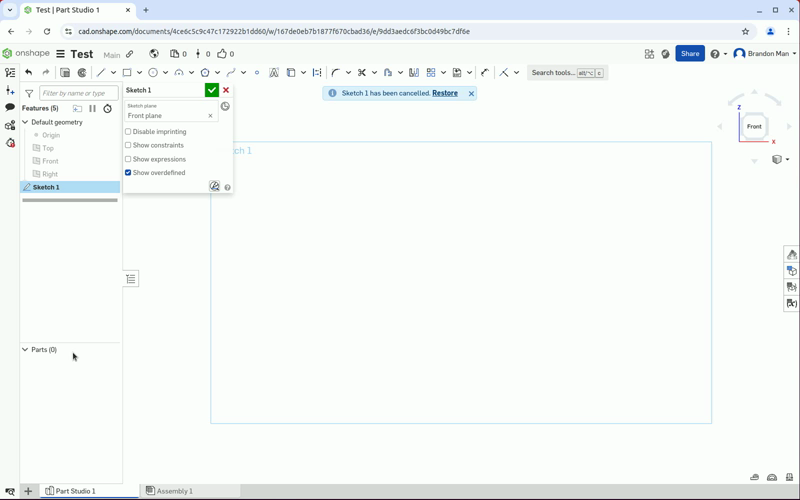
key(y)
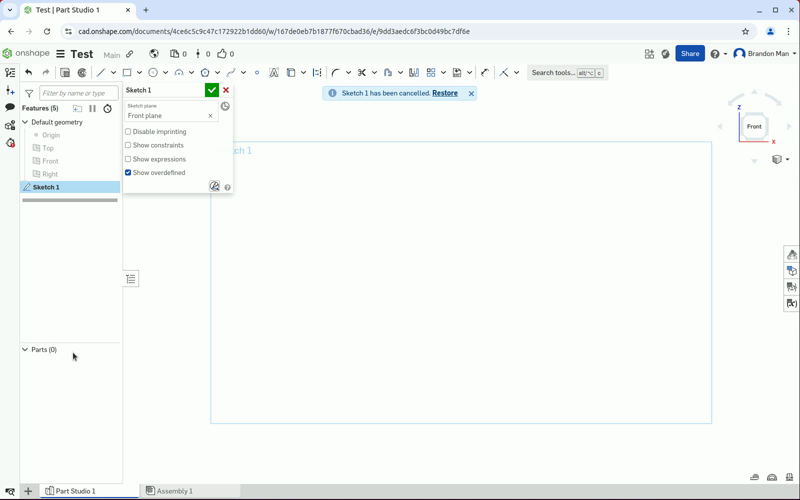
key(l)
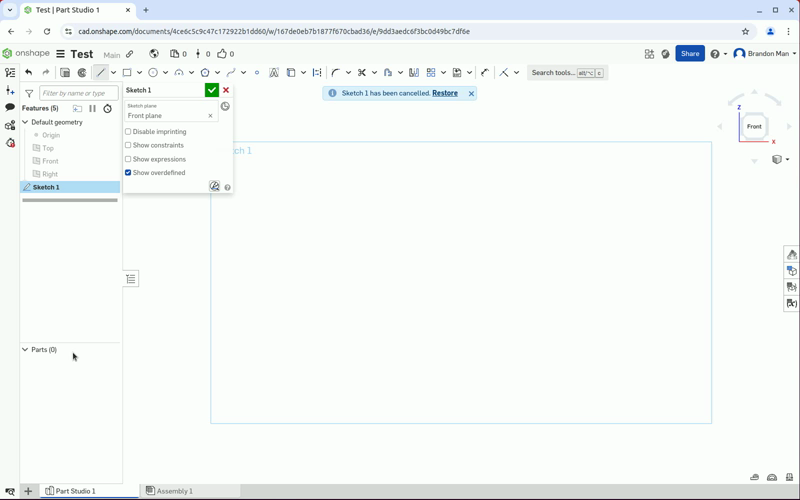
key_down(shift)
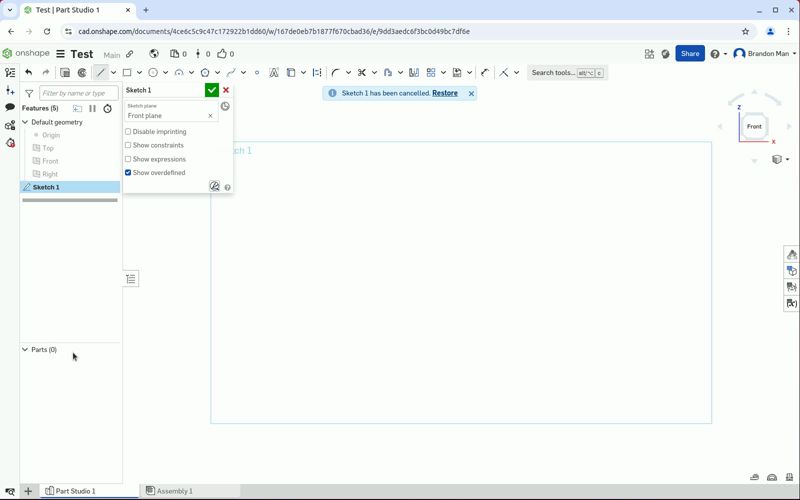
mouse_move(348, 275)
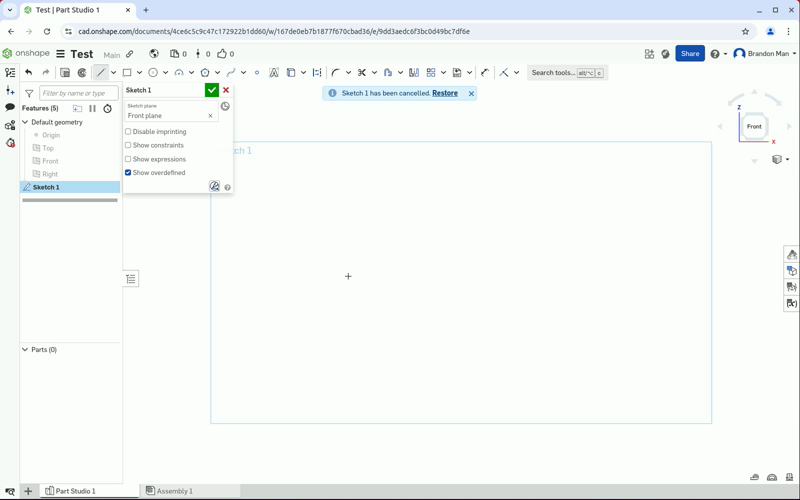
click(348, 275)
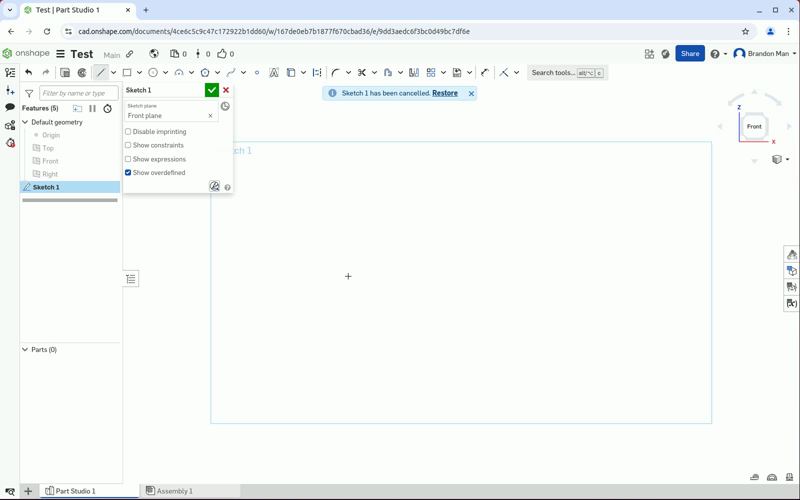
key_up(shift)
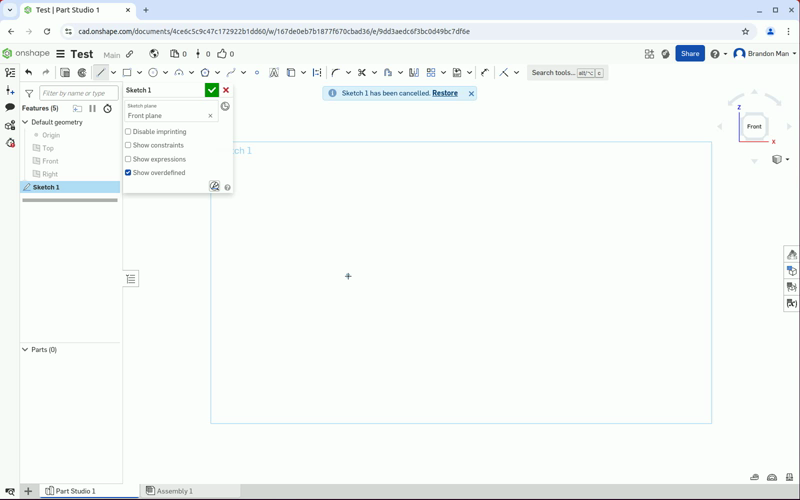
key_down(shift)
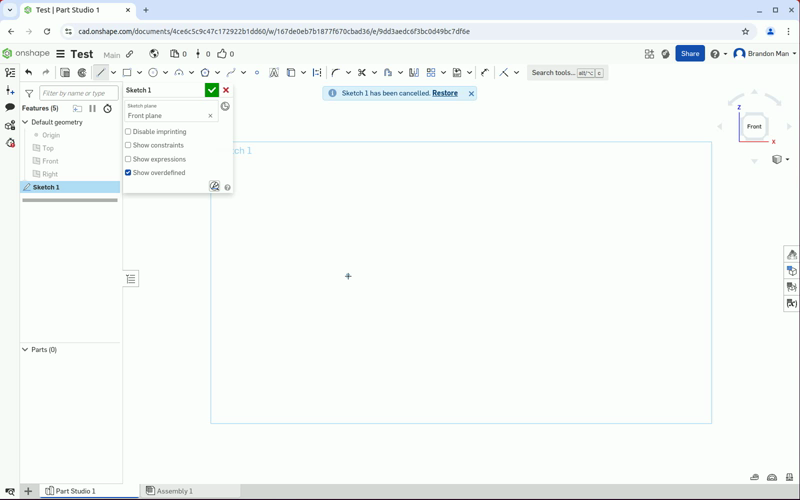
mouse_move(426, 276)
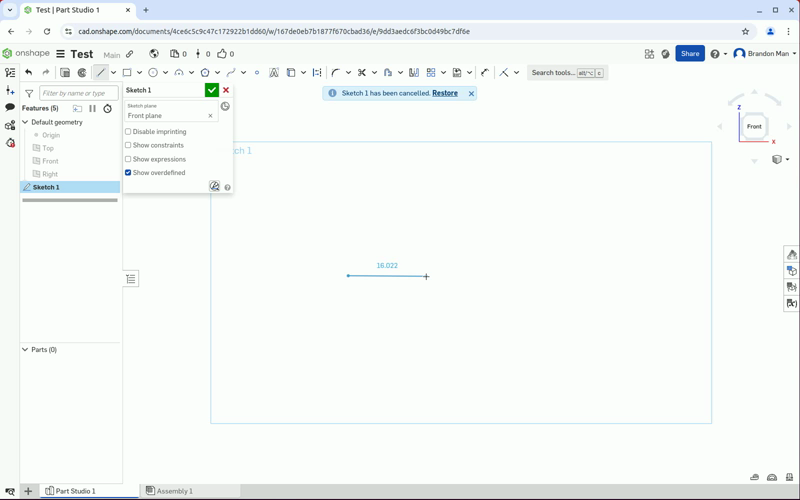
click(426, 276)
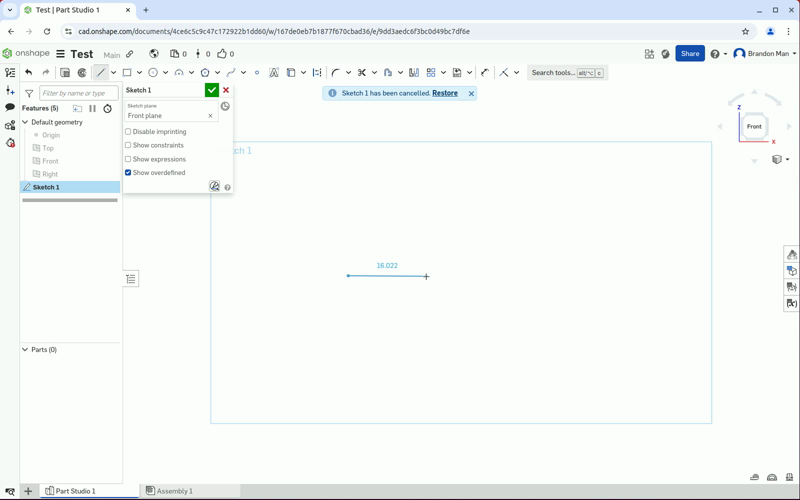
key_up(shift)
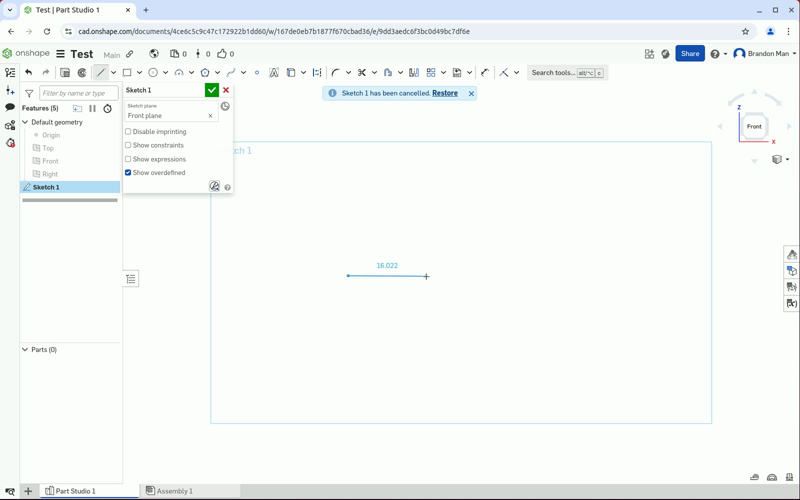
key_down(shift)
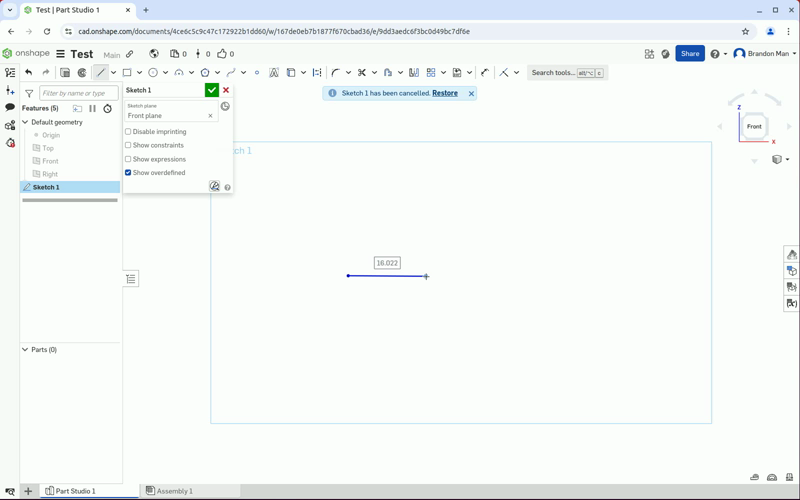
mouse_move(426, 198)
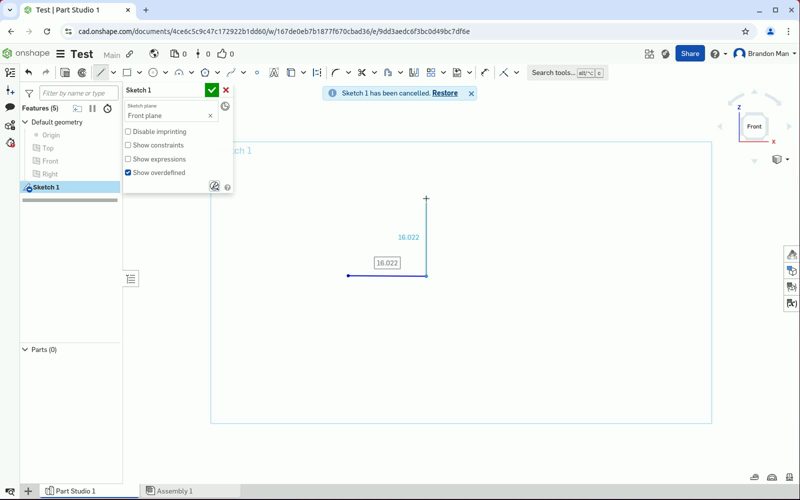
click(426, 198)
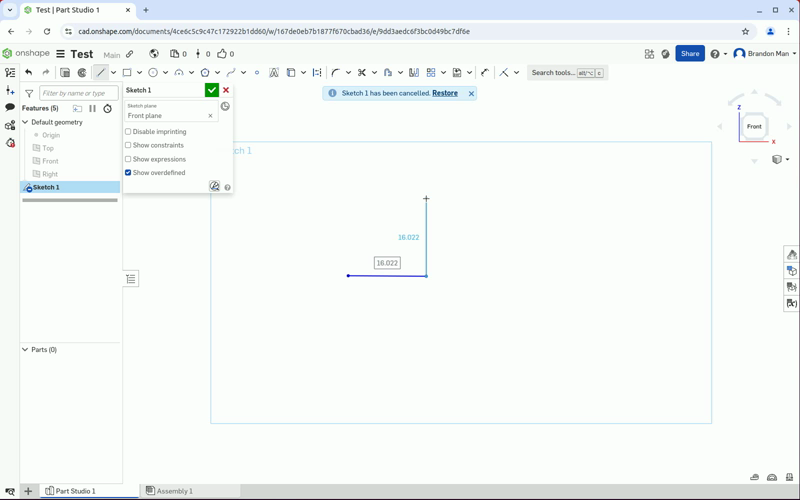
key_up(shift)
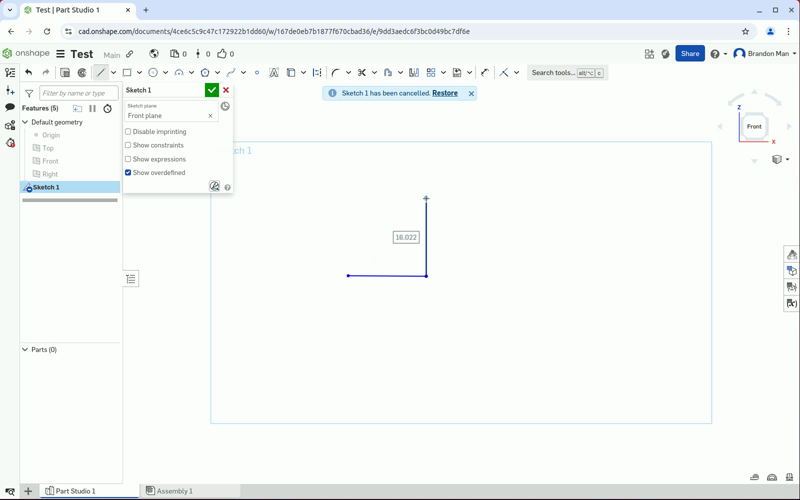
key_down(shift)
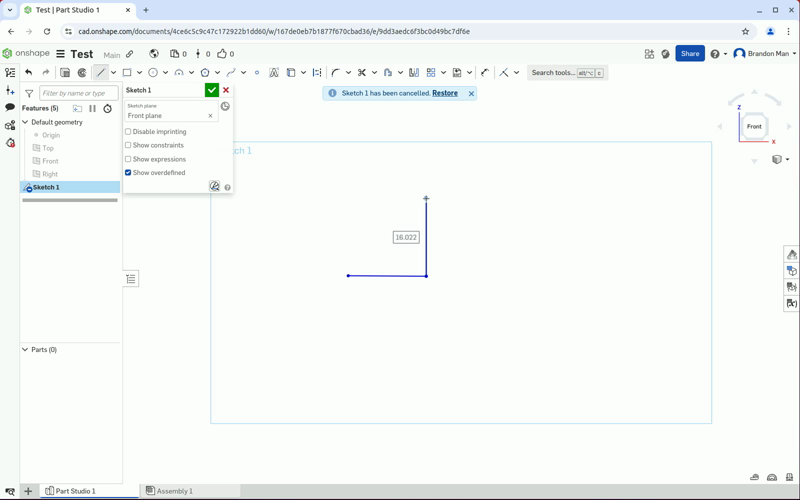
mouse_move(348, 198)
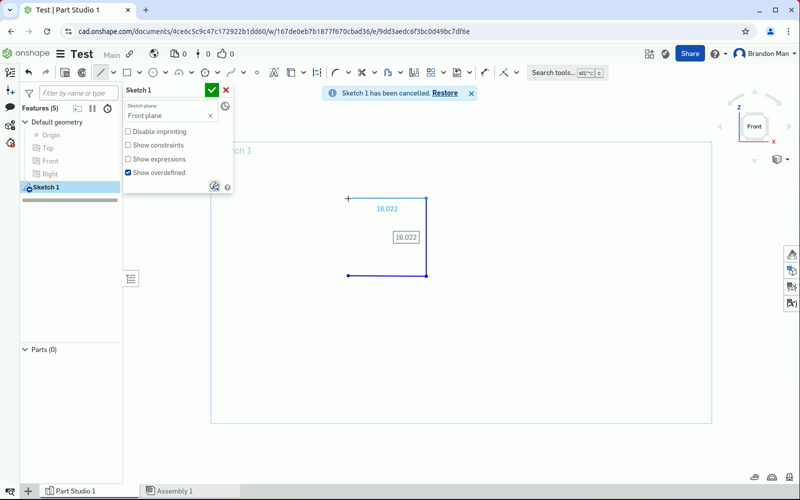
click(348, 198)
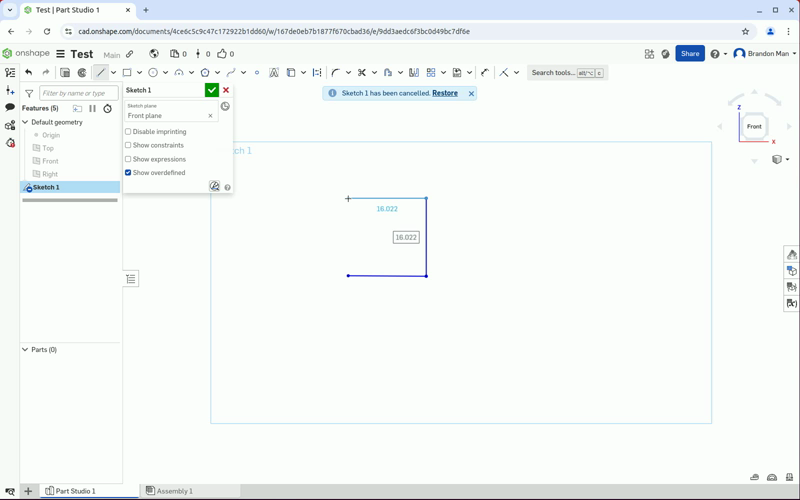
key_up(shift)
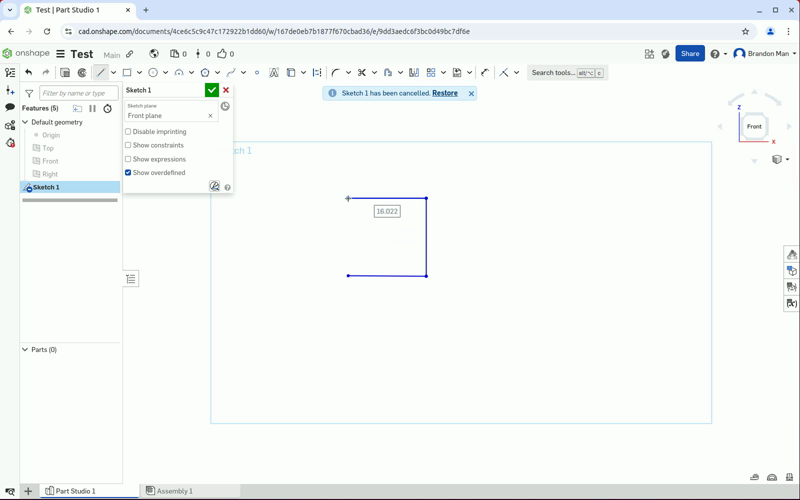
key_down(shift)
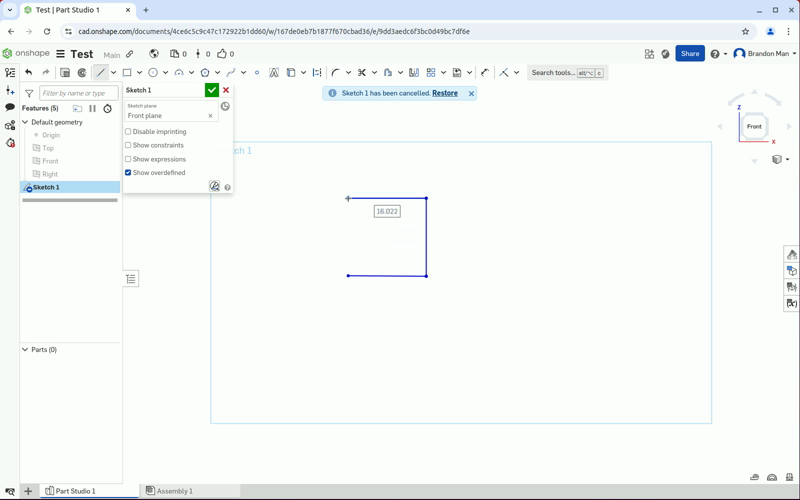
mouse_move(348, 275)
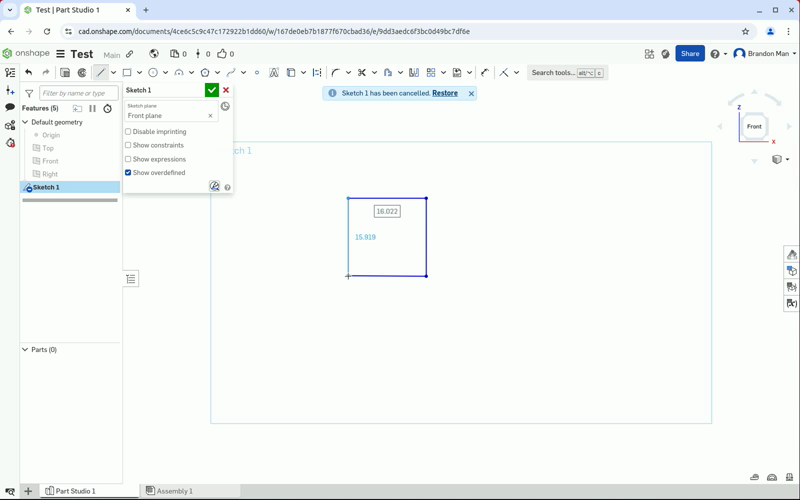
key_up(shift)
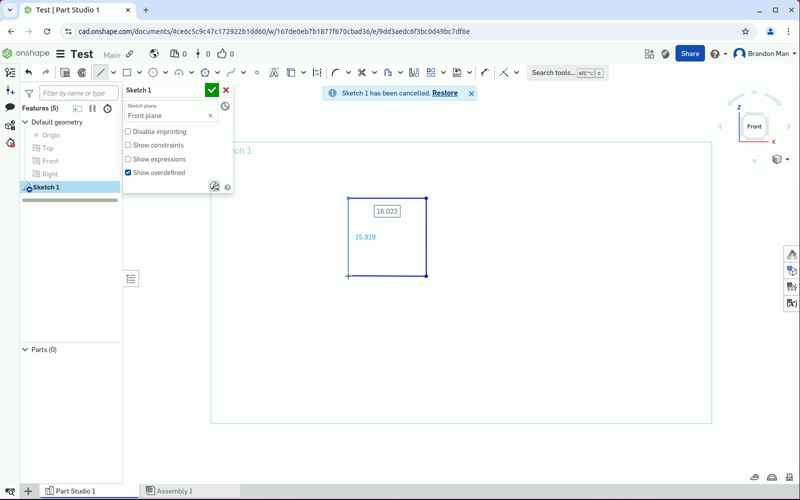
click(348, 275)
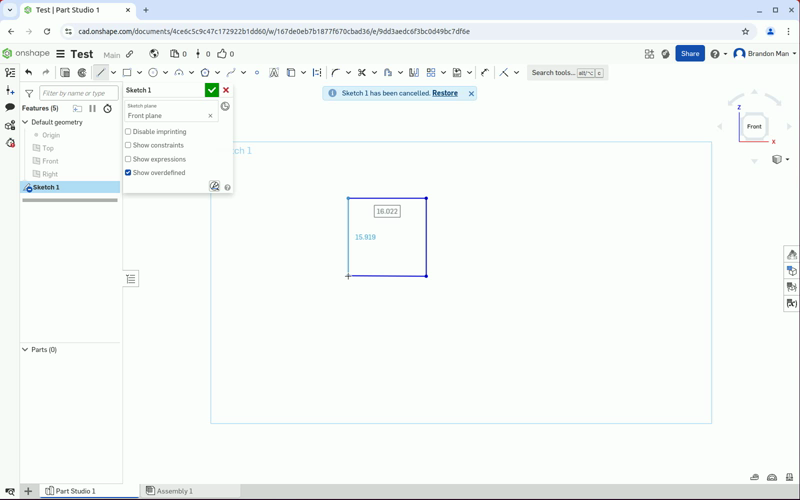
key(esc)
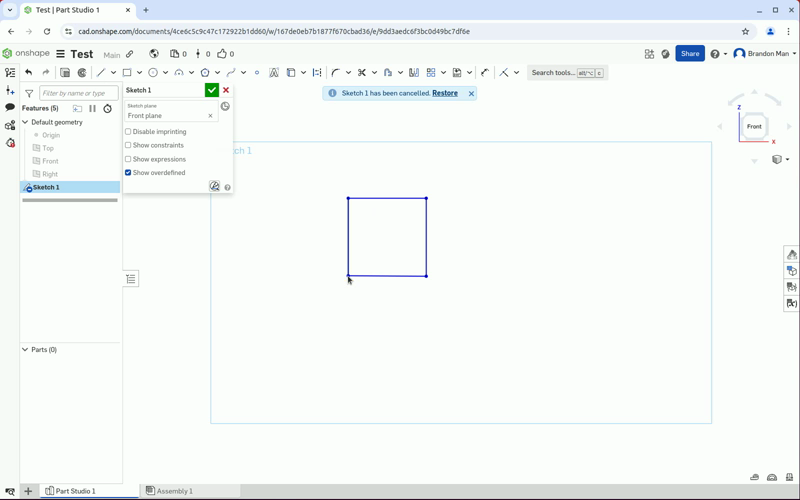
mouse_move(389, 232)
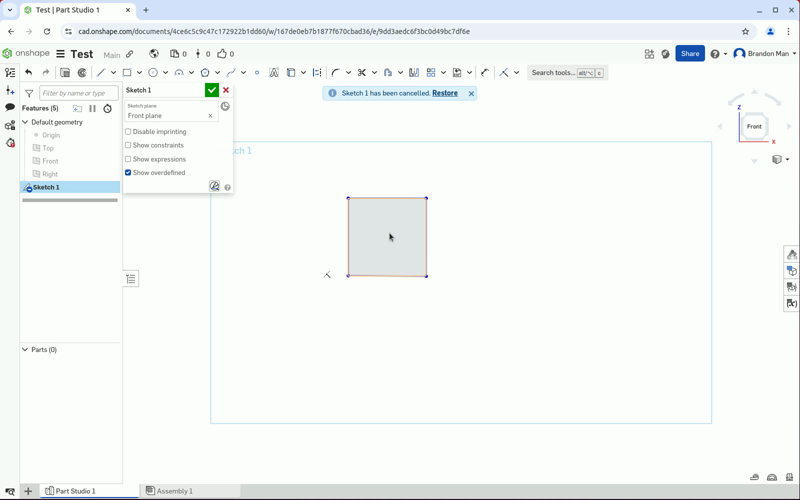
click(389, 232)
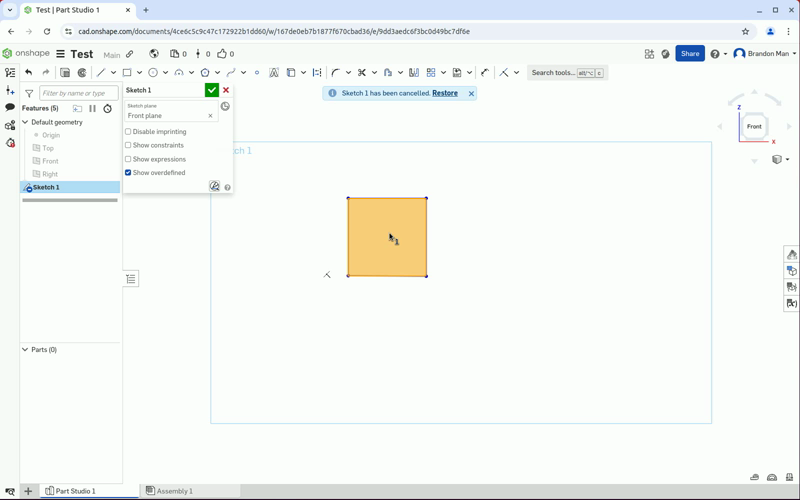
mouse_move(73, 352)
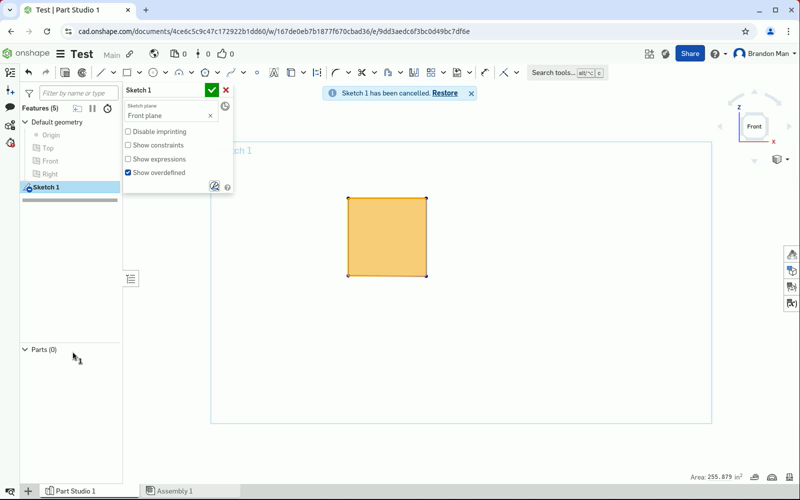
key(shift+y)
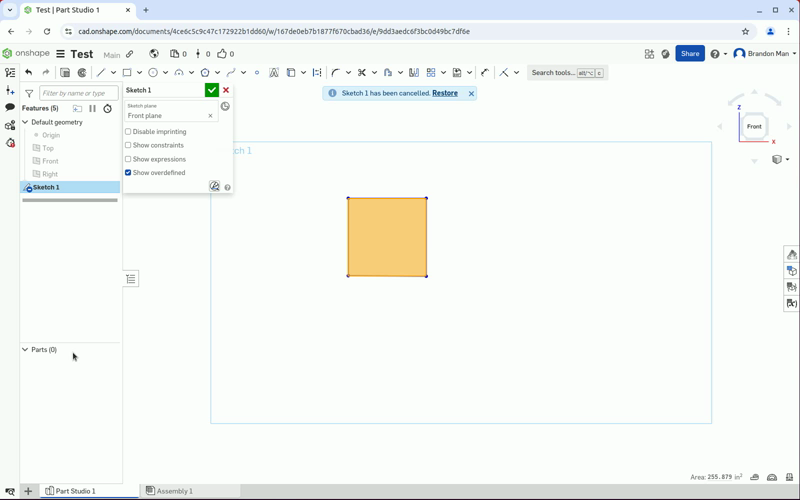
key(shift+e)
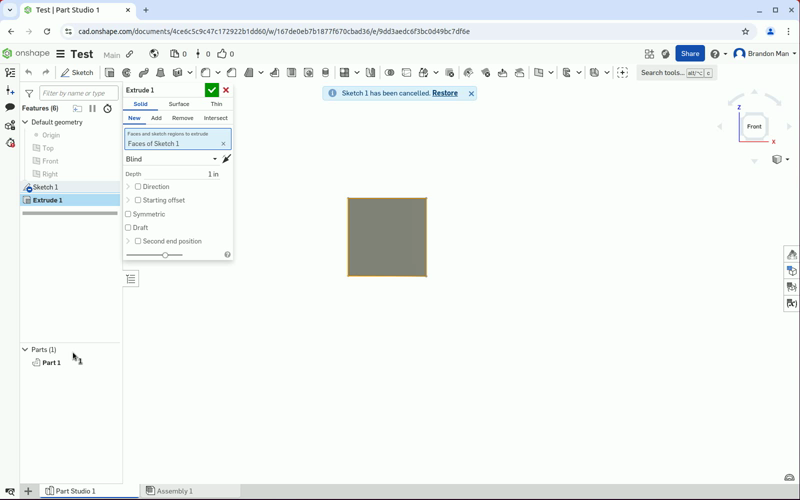
mouse_move(143, 106)
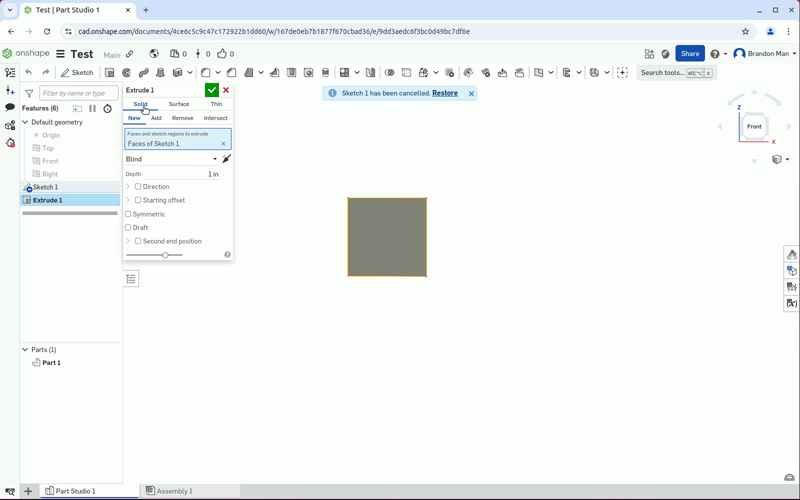
click(143, 106)
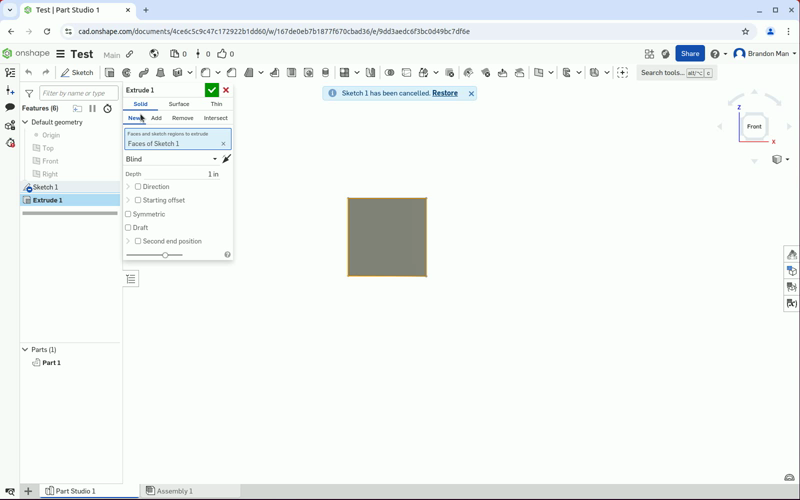
mouse_move(137, 120)
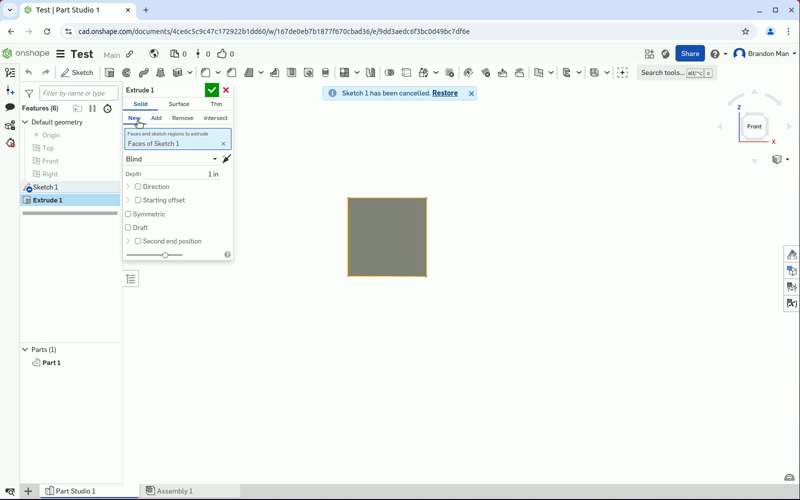
click(137, 120)
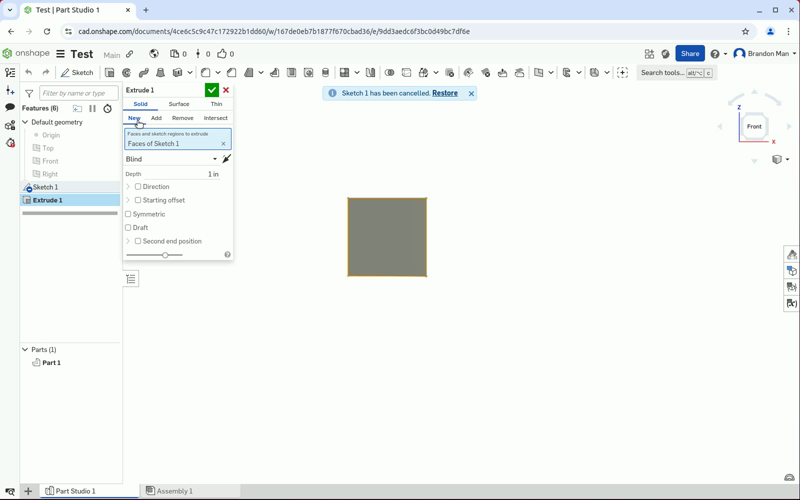
key(tab, 4)
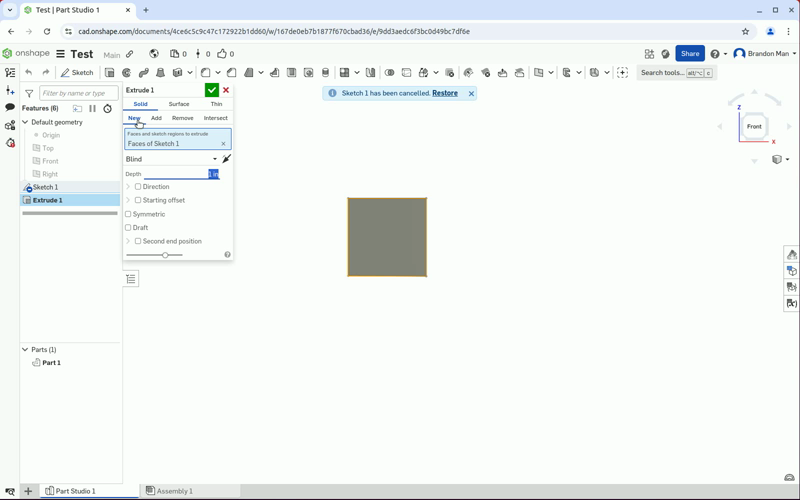
text(0.481)
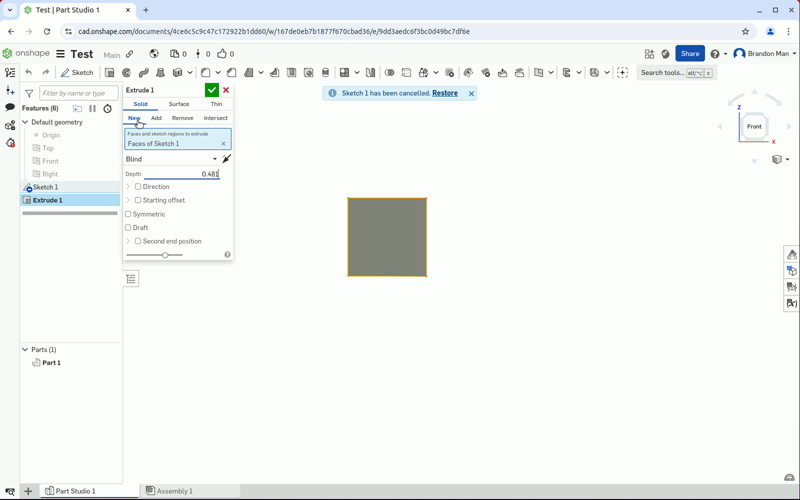
key(enter)
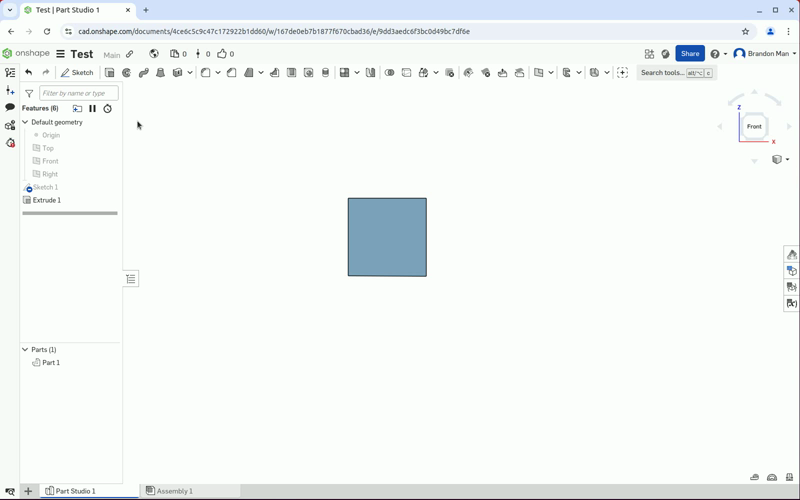
key(shift+h)
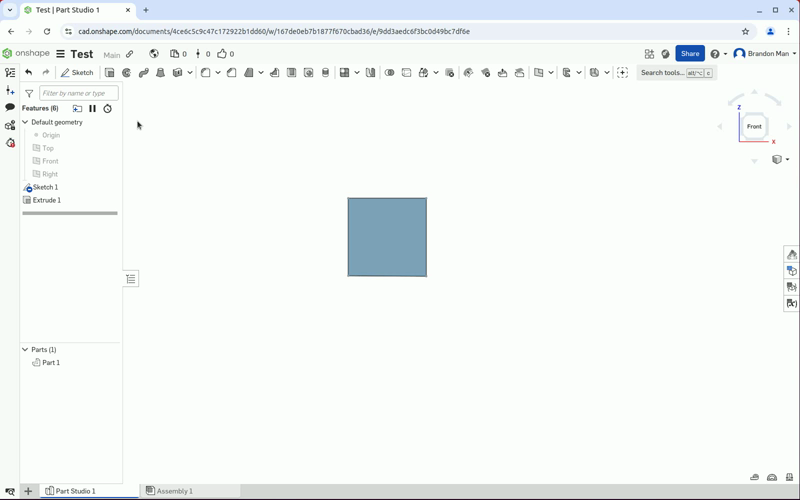
key(shift+h)
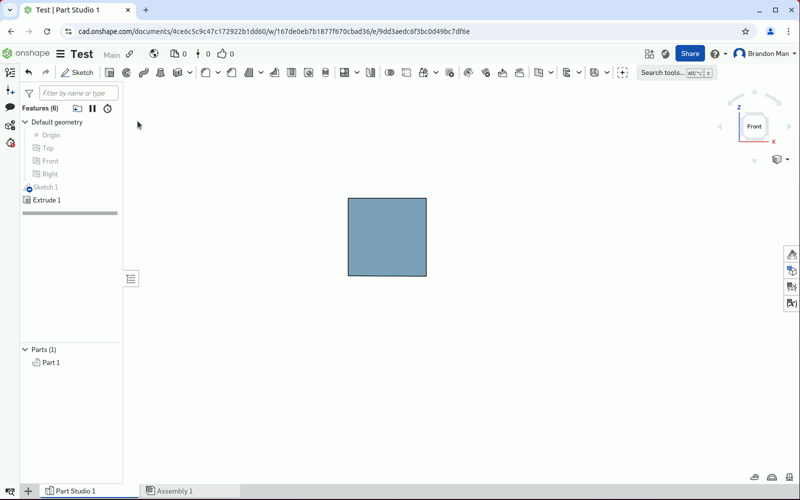
mouse_move(73, 189)
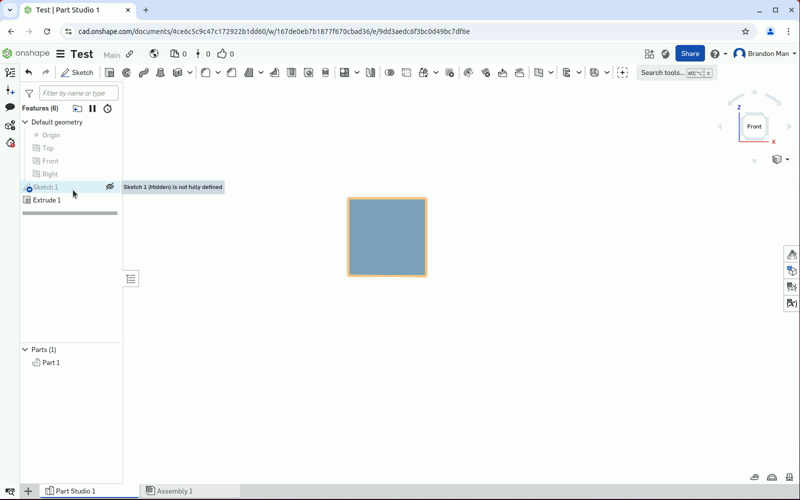
click(73, 189)
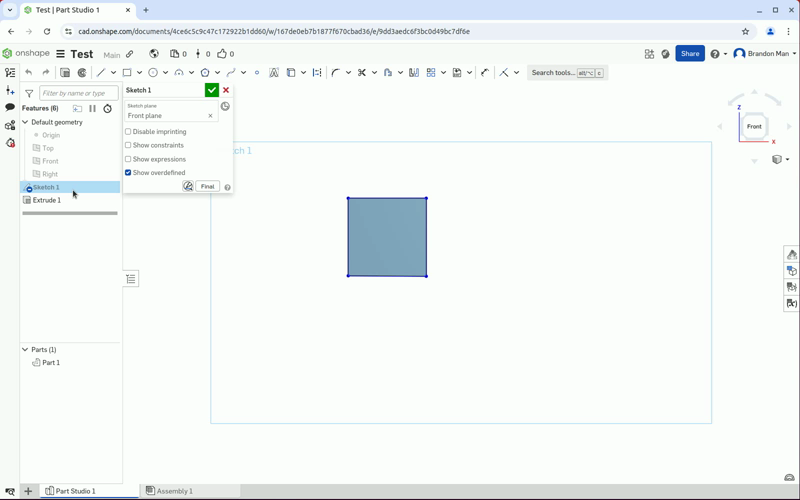
mouse_move(229, 92)
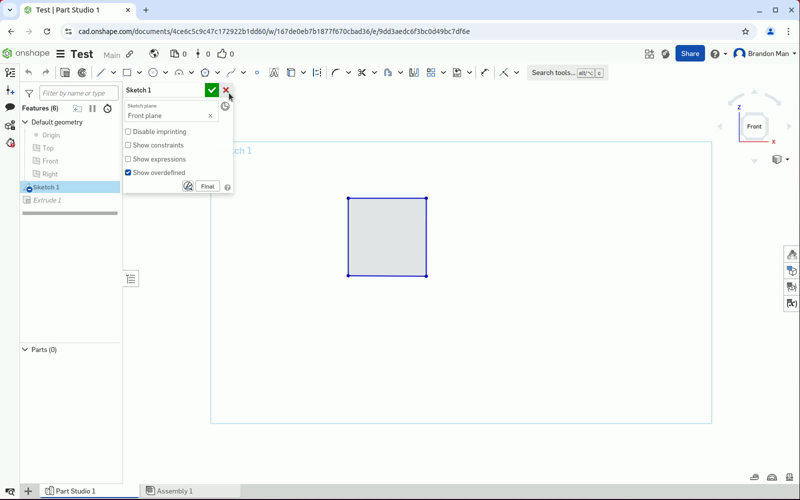
click(229, 92)
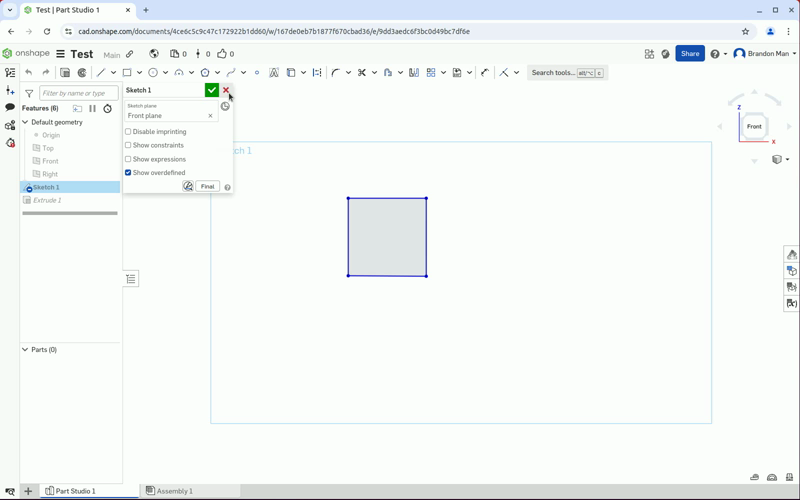
key(shift+s)
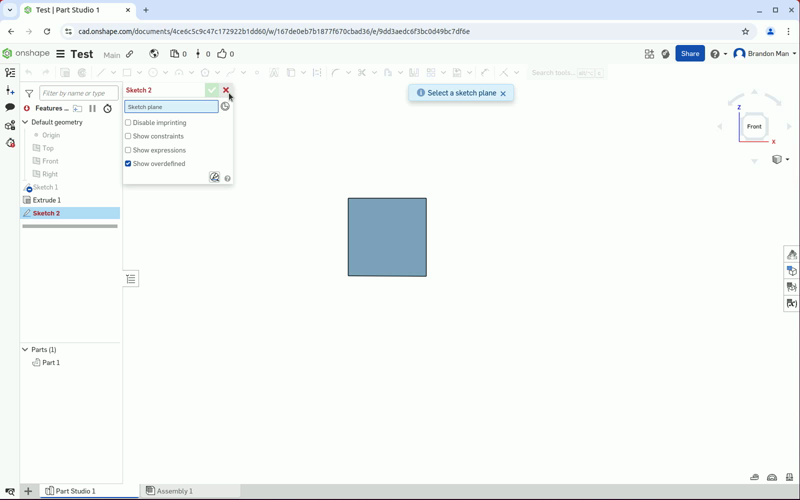
mouse_move(73, 163)
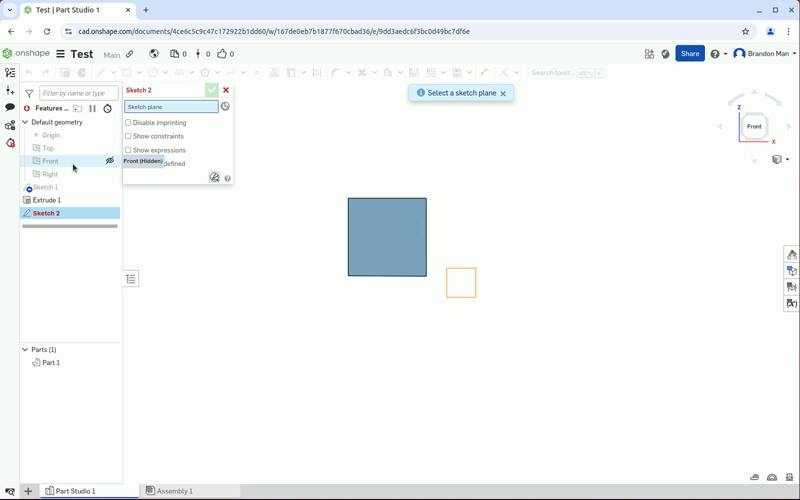
click(73, 163)
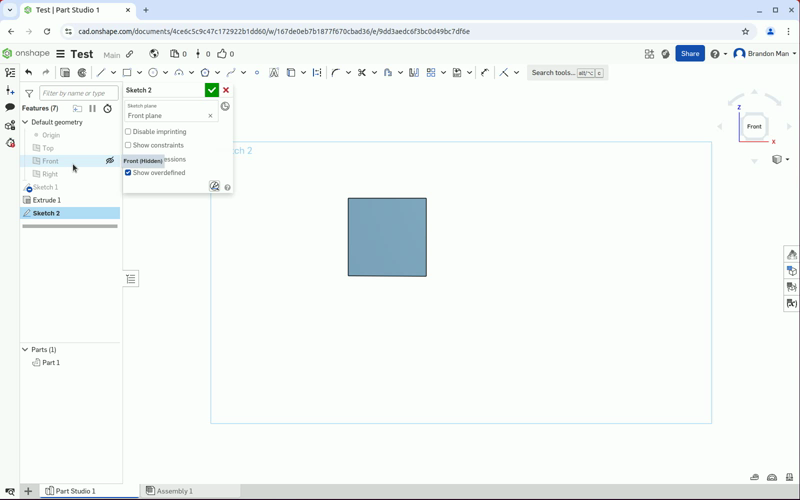
mouse_move(73, 352)
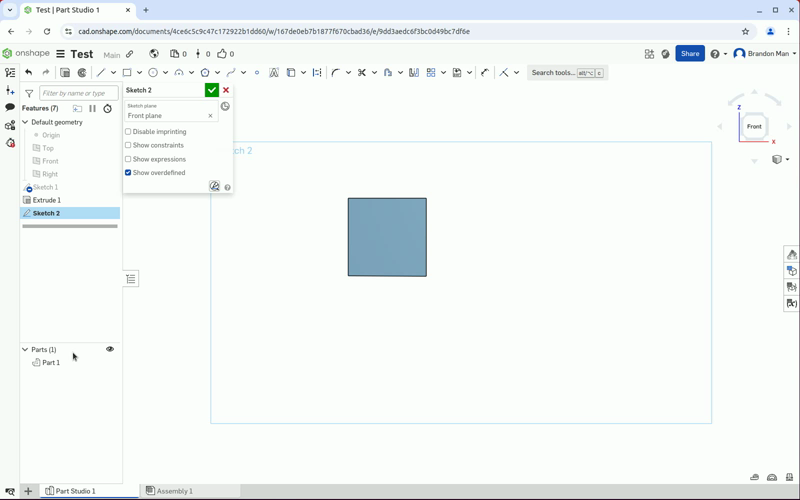
key(y)
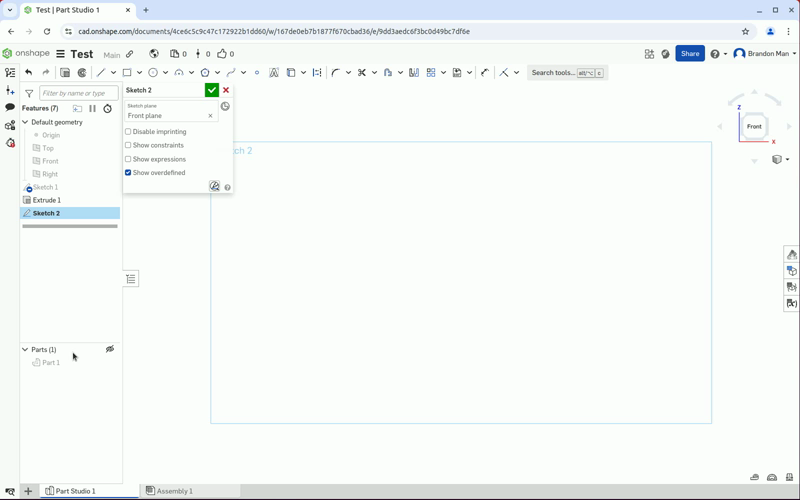
key(l)
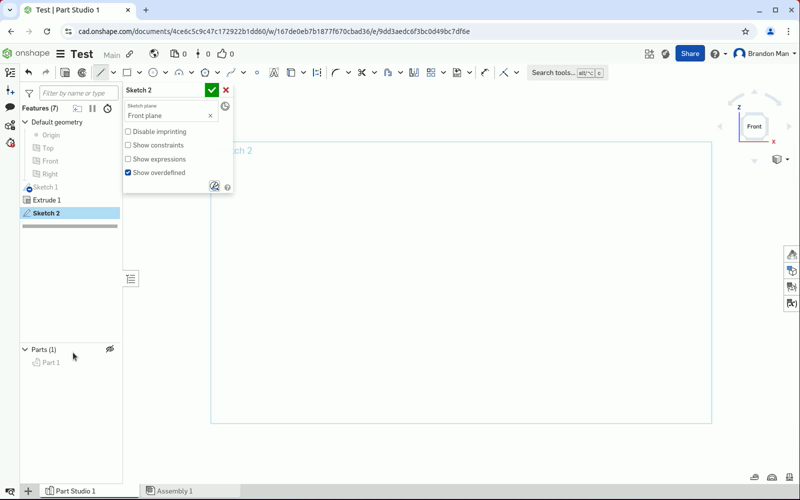
key_down(shift)
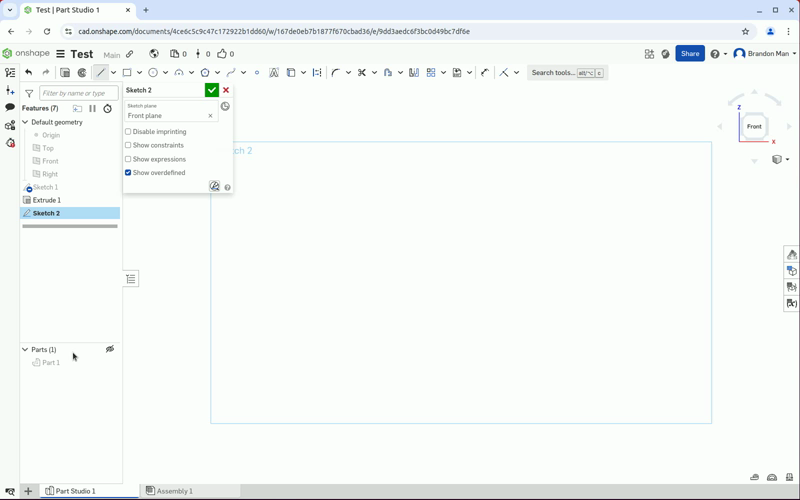
mouse_move(470, 305)
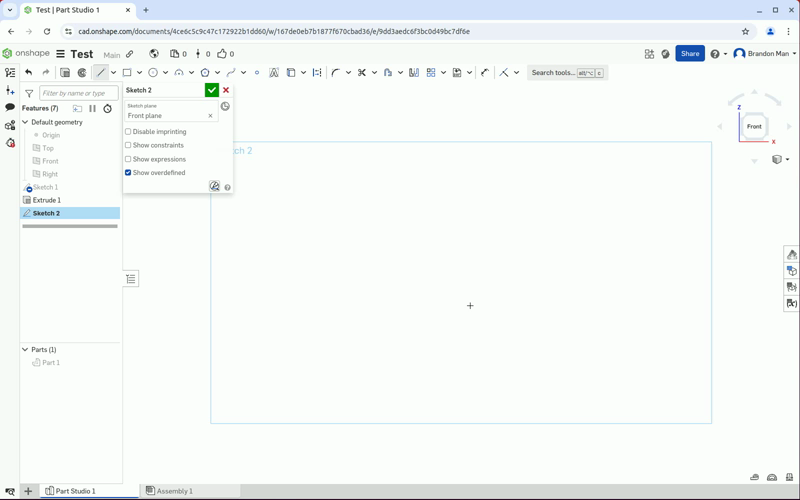
click(470, 305)
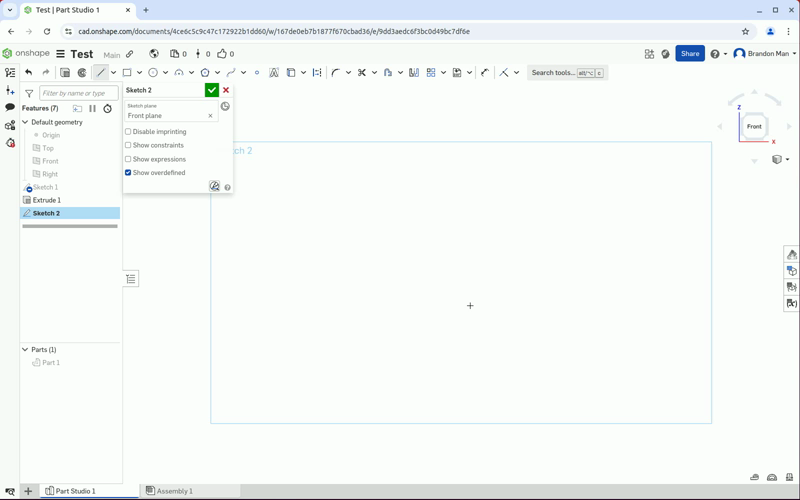
key_up(shift)
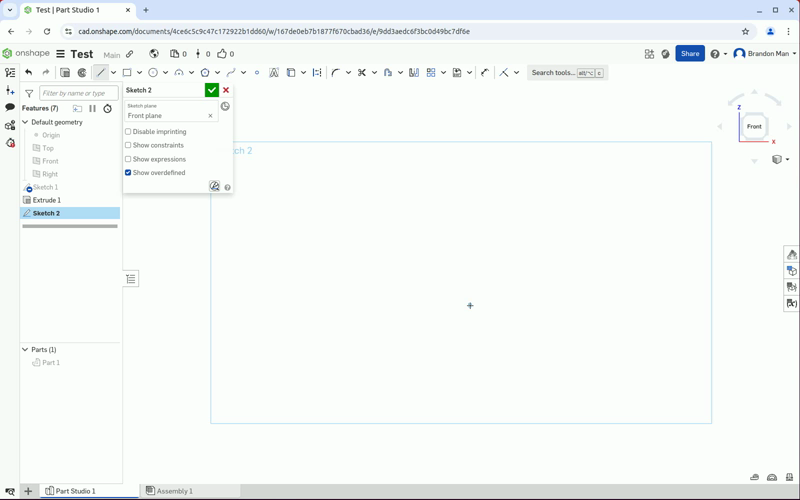
key_down(shift)
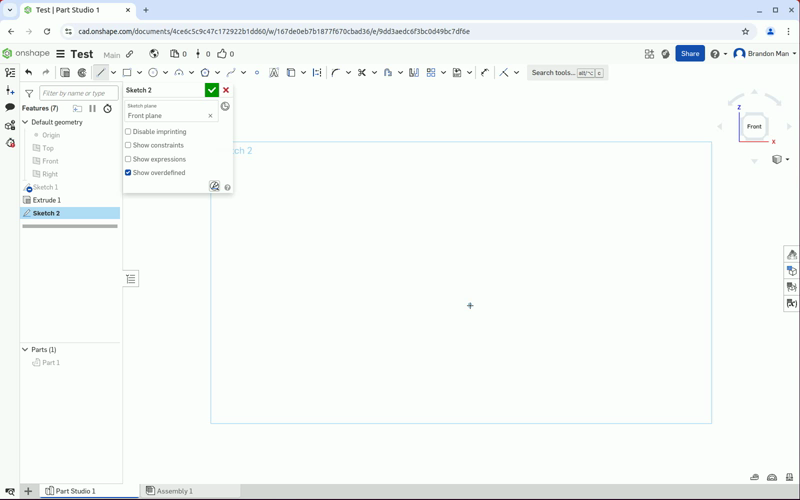
mouse_move(567, 305)
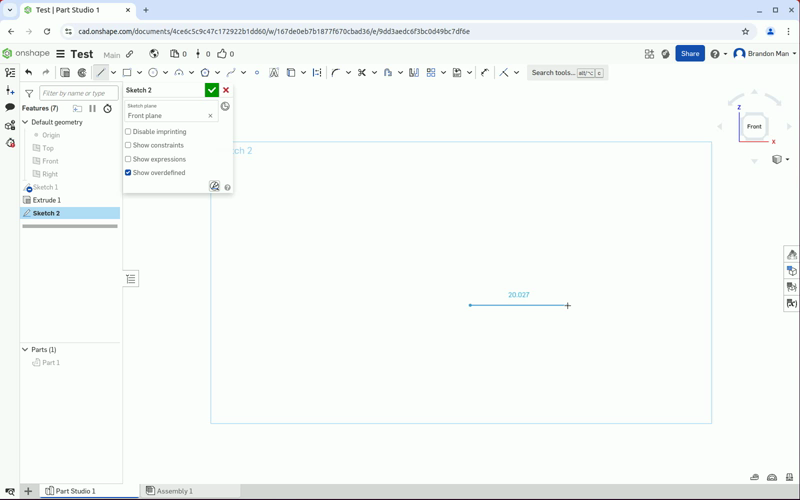
click(567, 305)
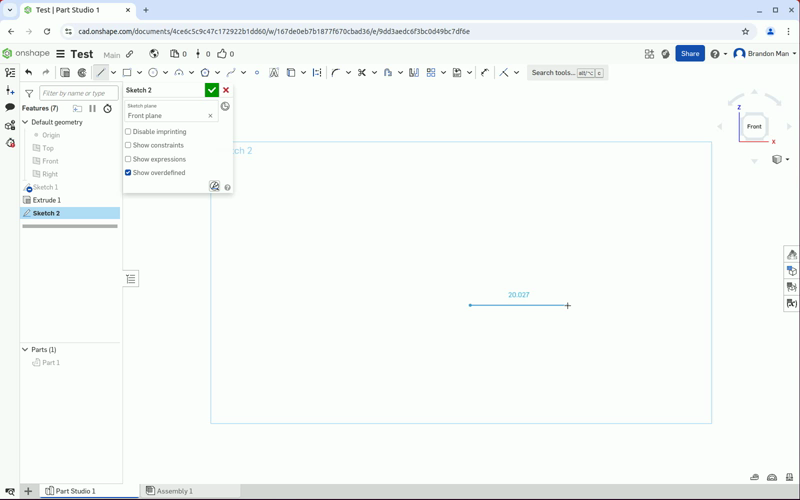
key_up(shift)
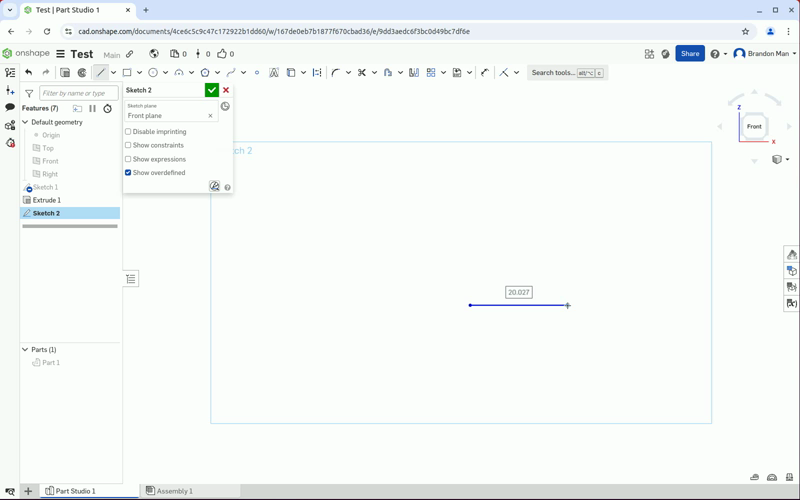
key_down(shift)
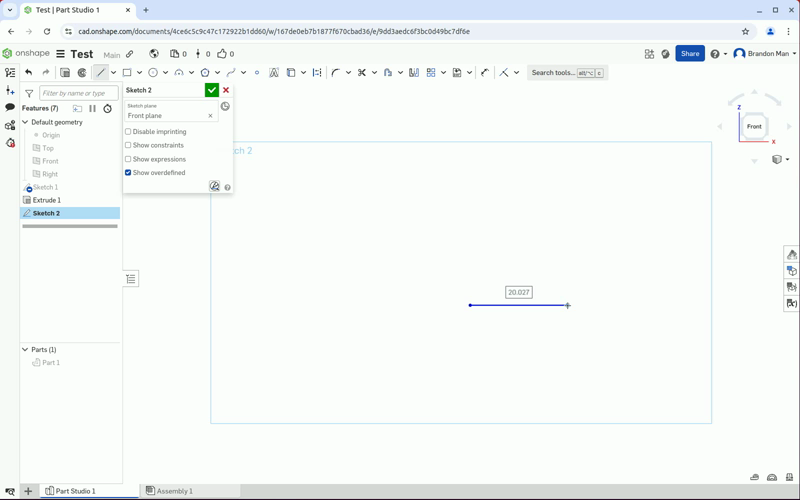
mouse_move(567, 227)
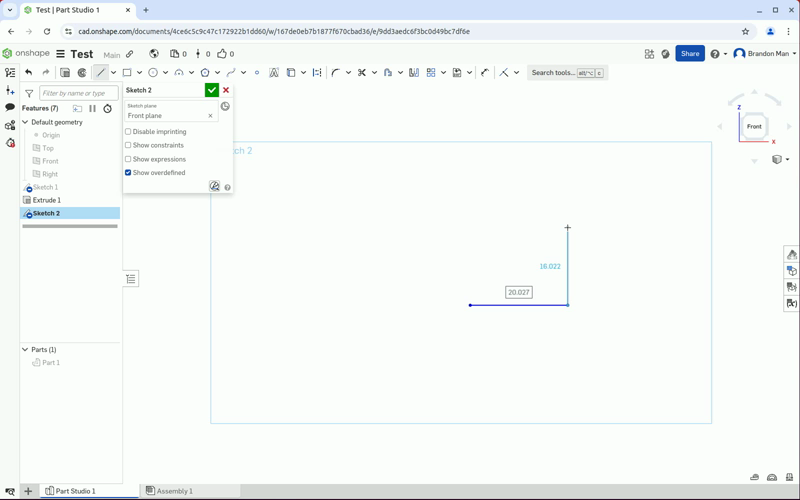
click(567, 227)
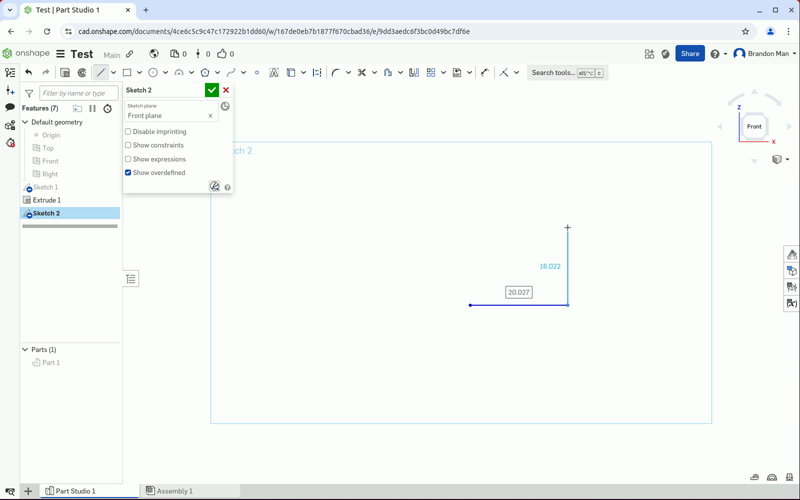
key_up(shift)
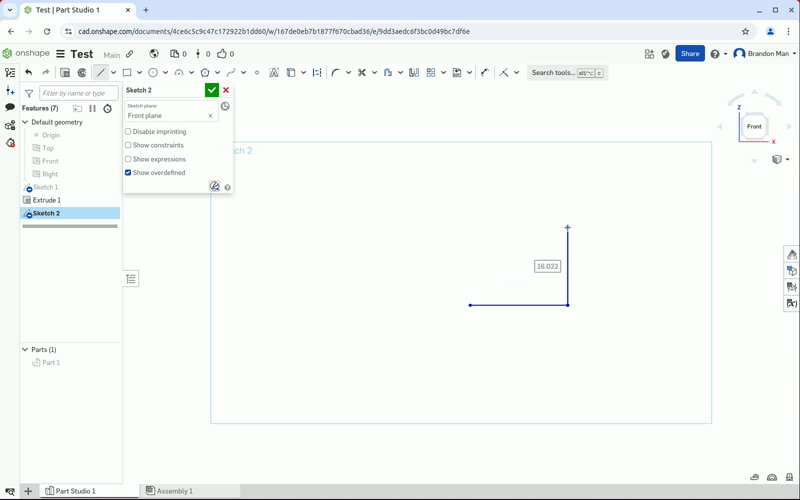
key_down(shift)
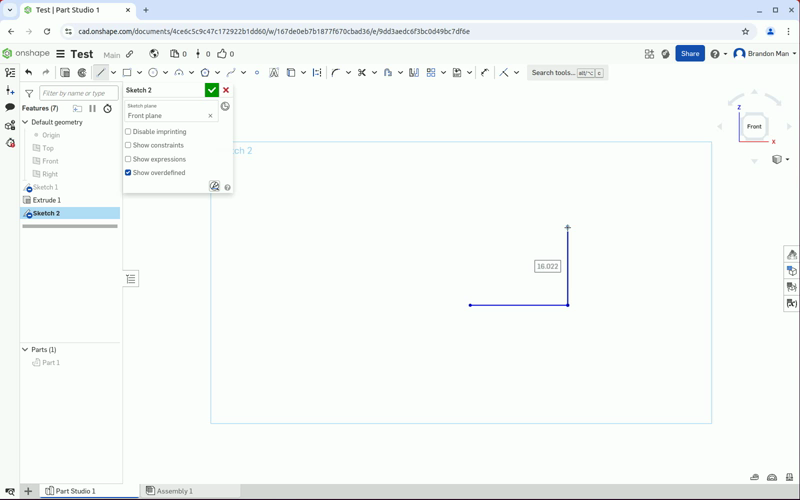
mouse_move(470, 227)
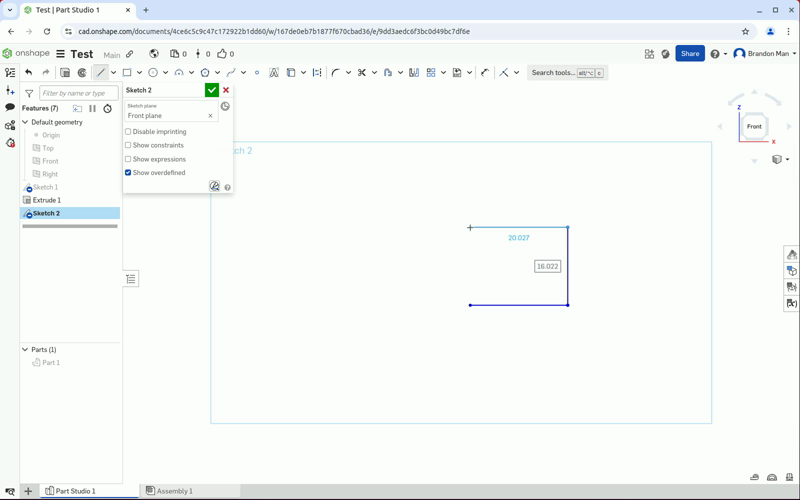
click(470, 227)
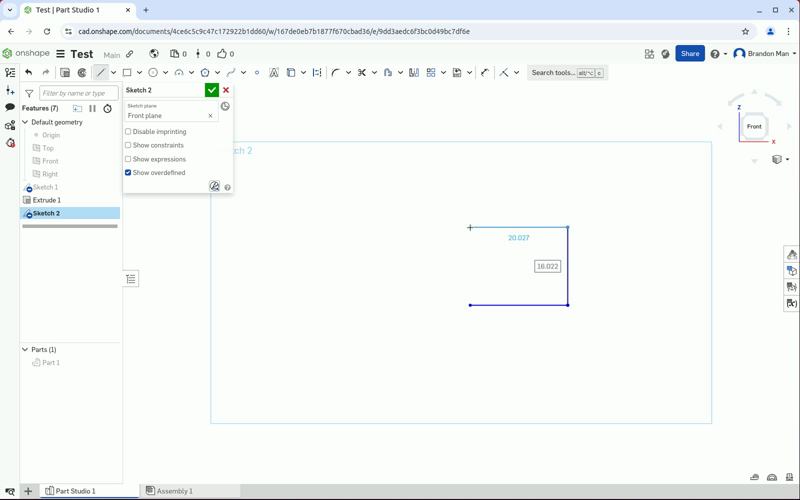
key_up(shift)
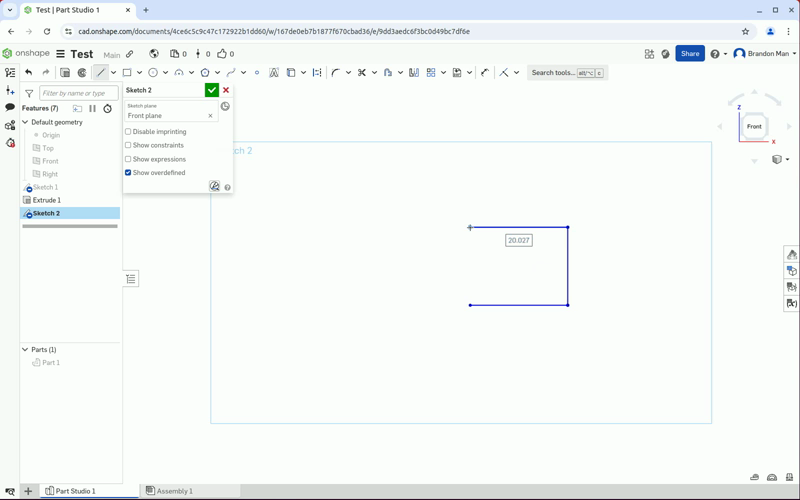
key_down(shift)
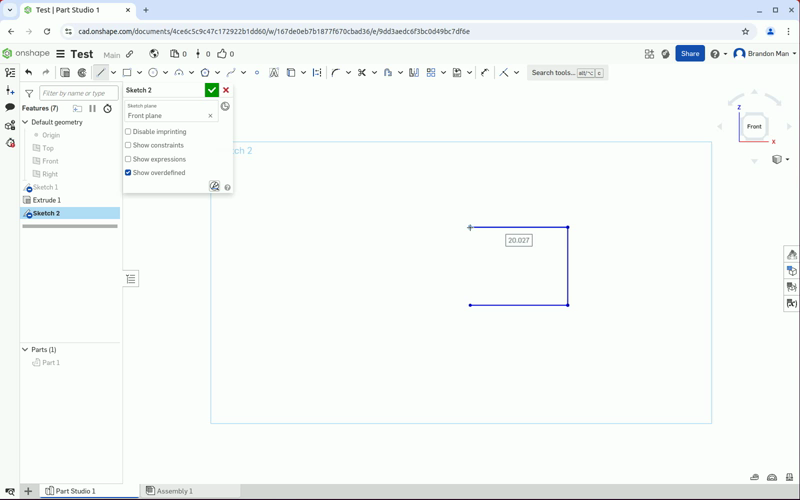
mouse_move(470, 305)
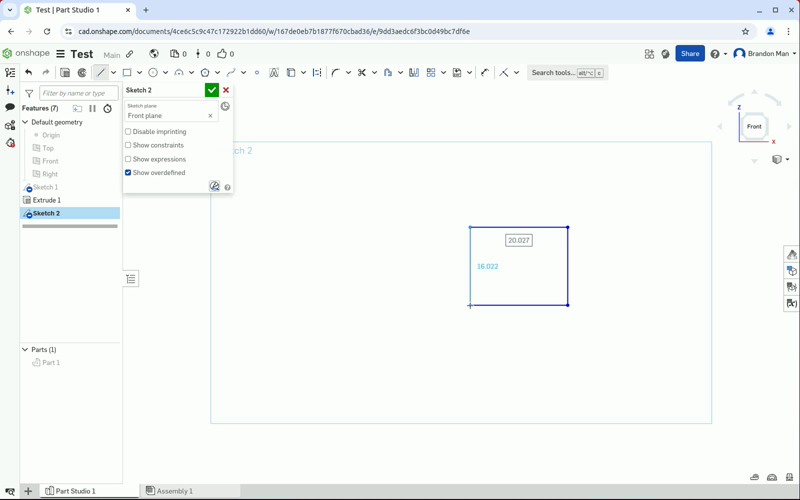
key_up(shift)
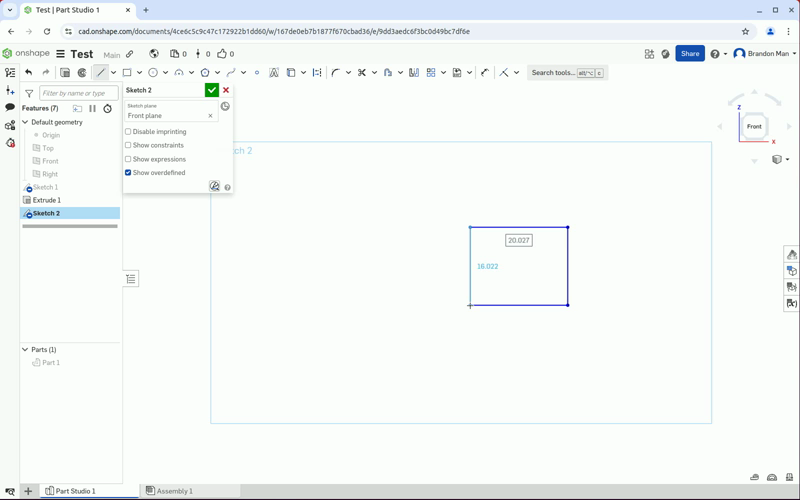
click(470, 305)
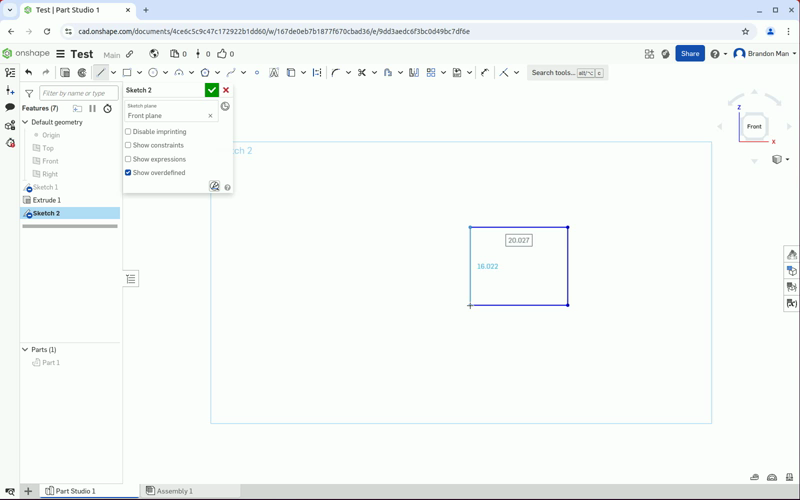
key(esc)
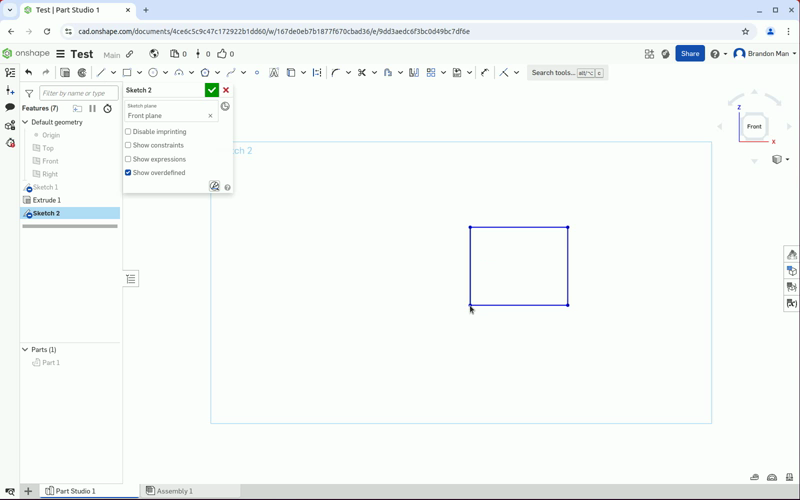
mouse_move(494, 276)
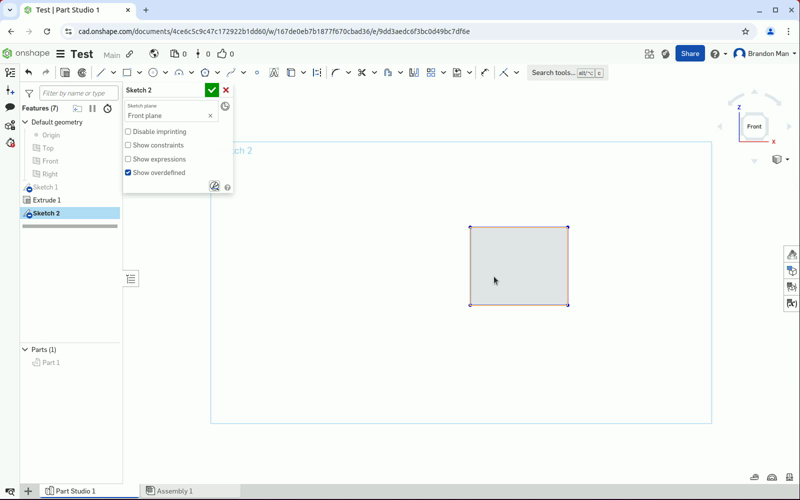
click(494, 276)
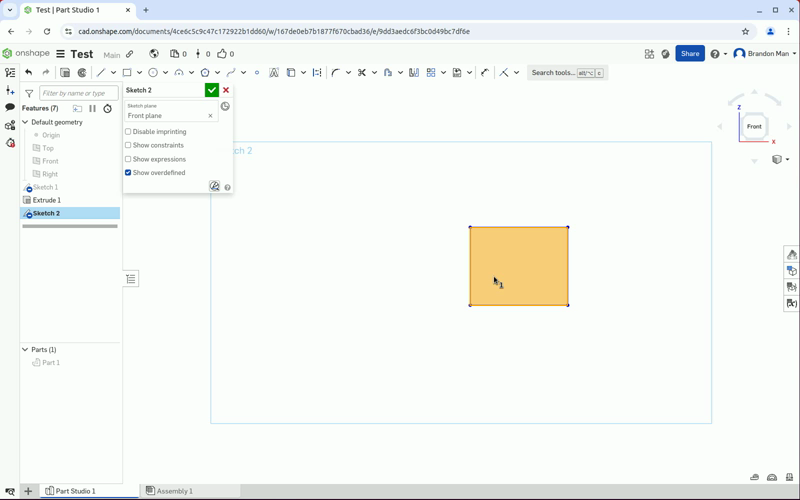
mouse_move(73, 352)
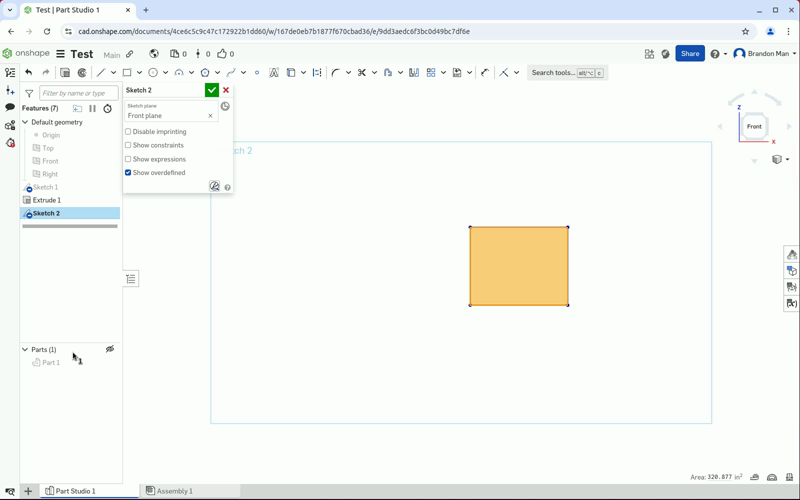
key(shift+y)
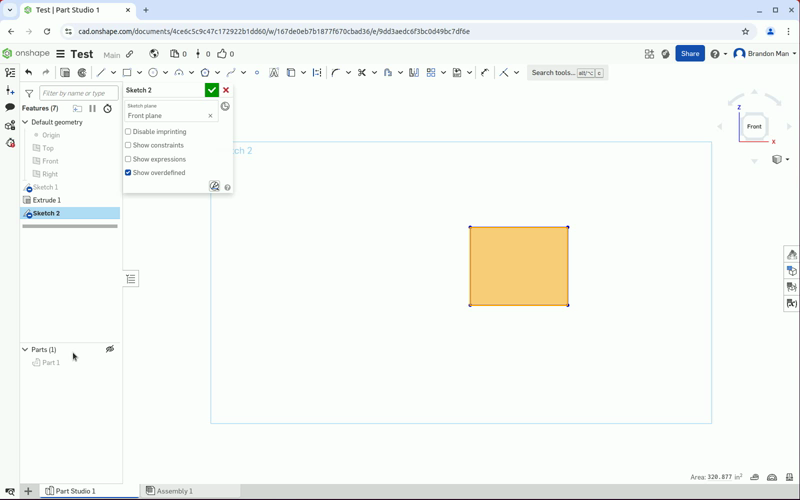
key(shift+e)
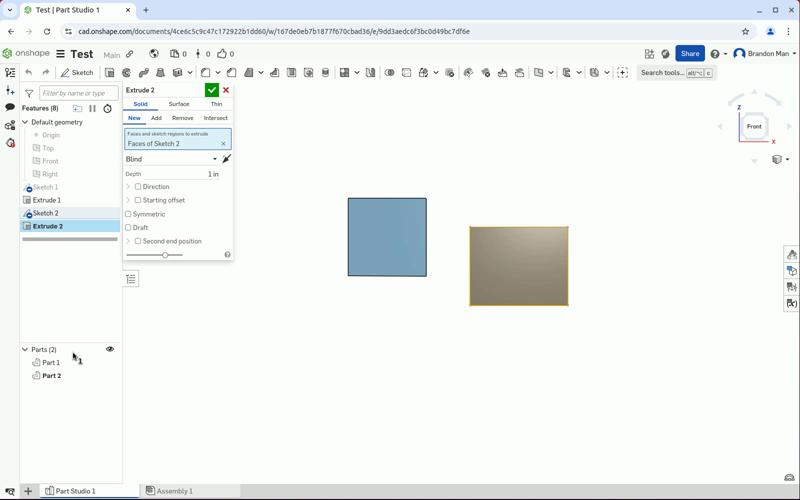
mouse_move(143, 106)
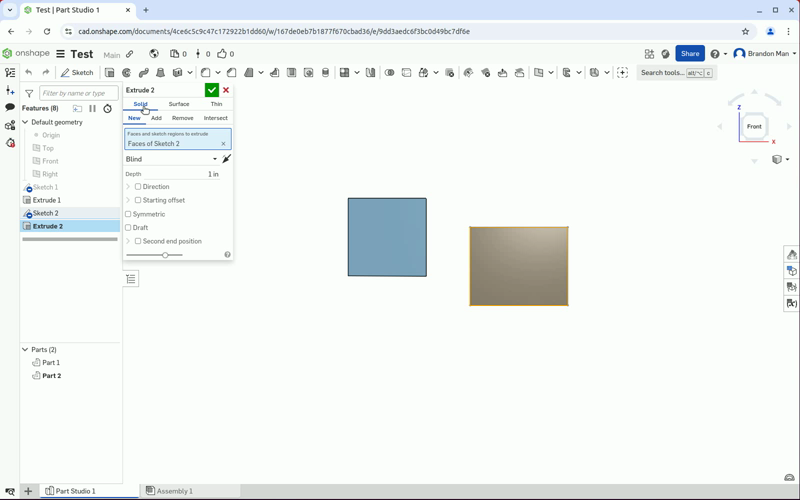
click(143, 106)
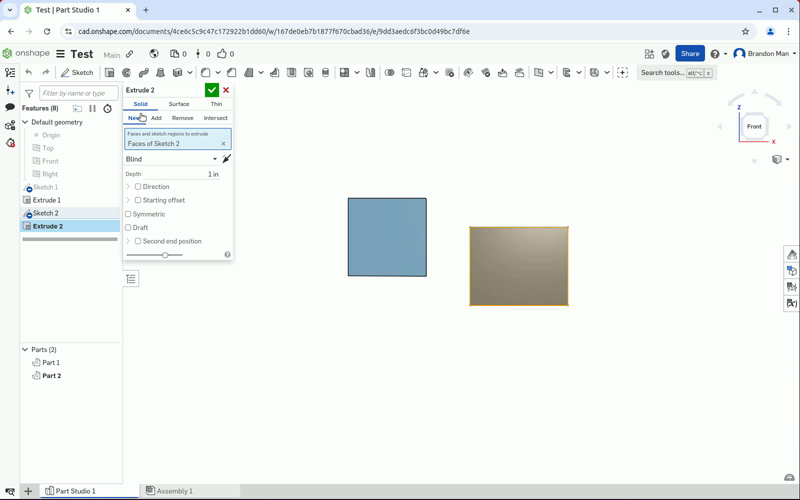
mouse_move(137, 120)
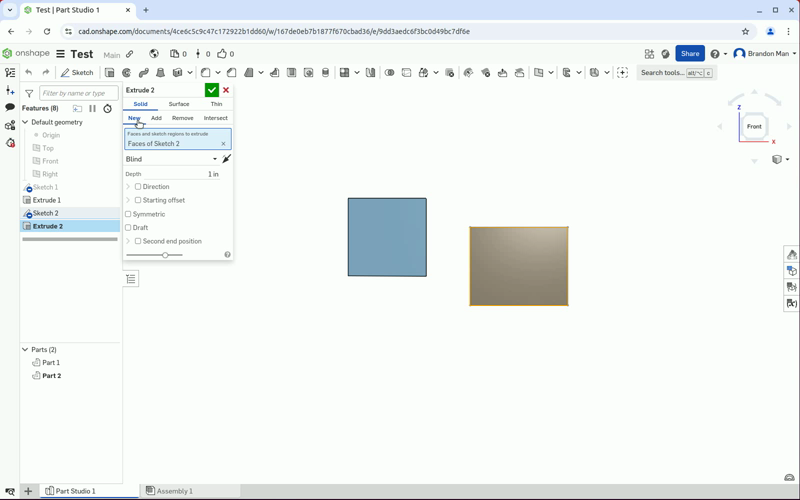
click(137, 120)
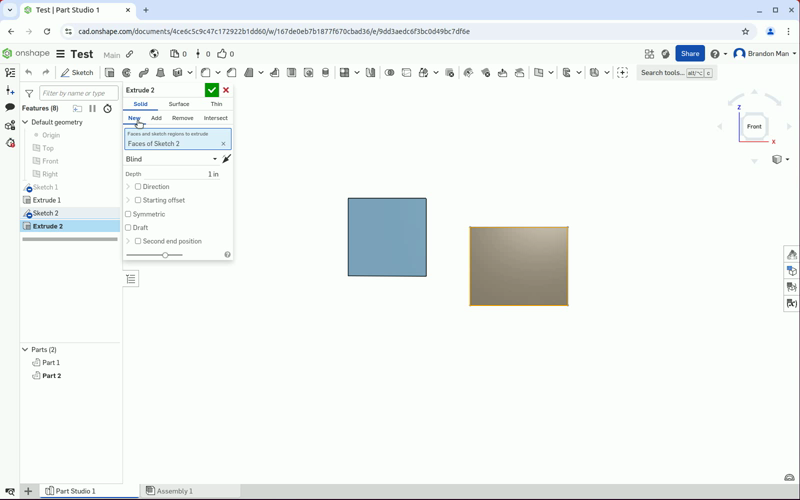
key(tab, 4)
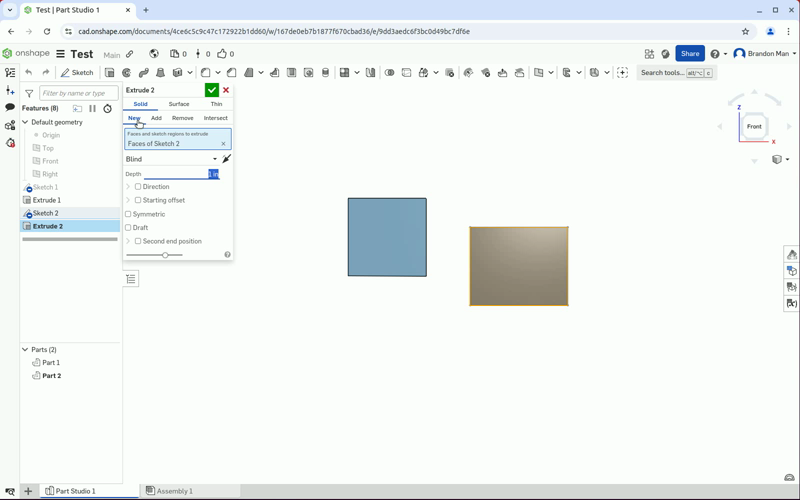
text(0.481)
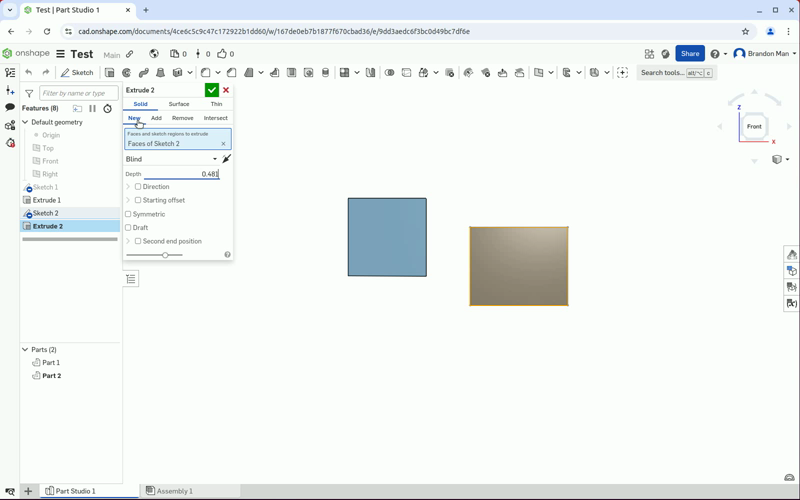
key(enter)
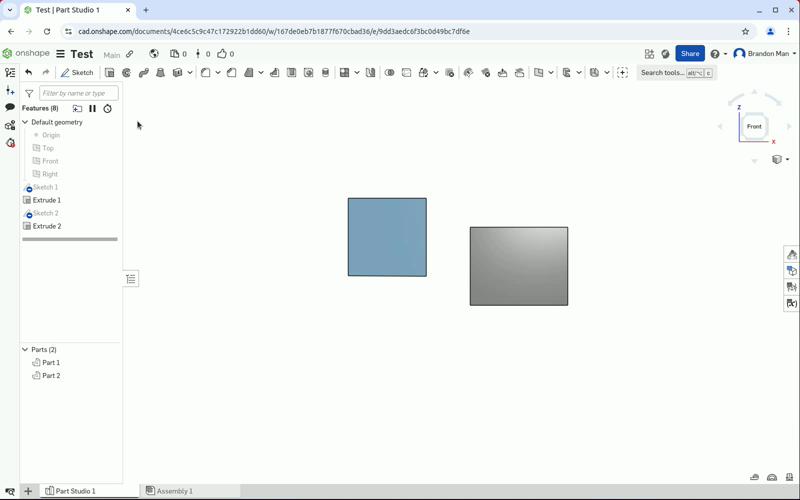
key(shift+h)
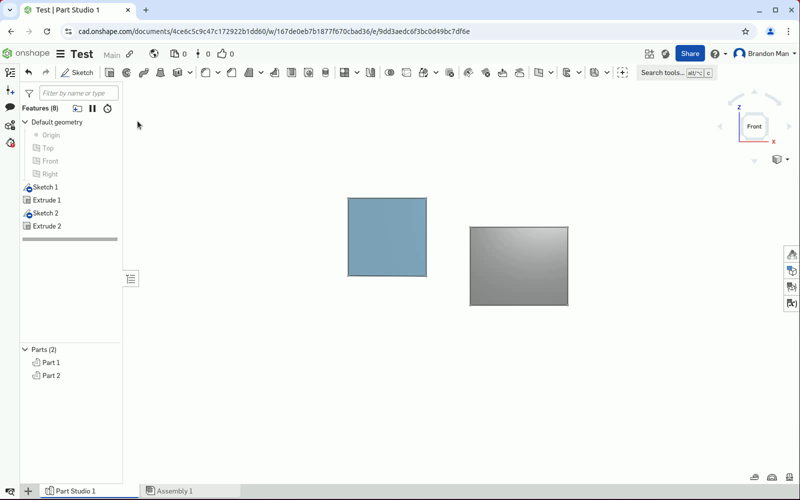
key(shift+h)
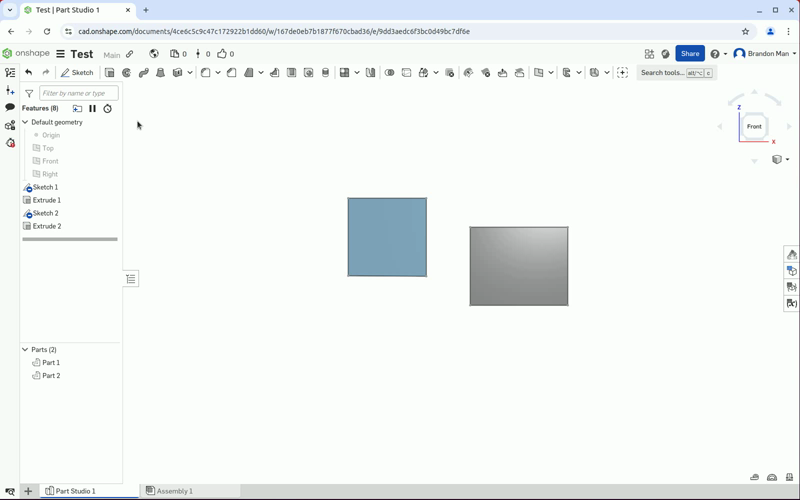
key(shift+7)
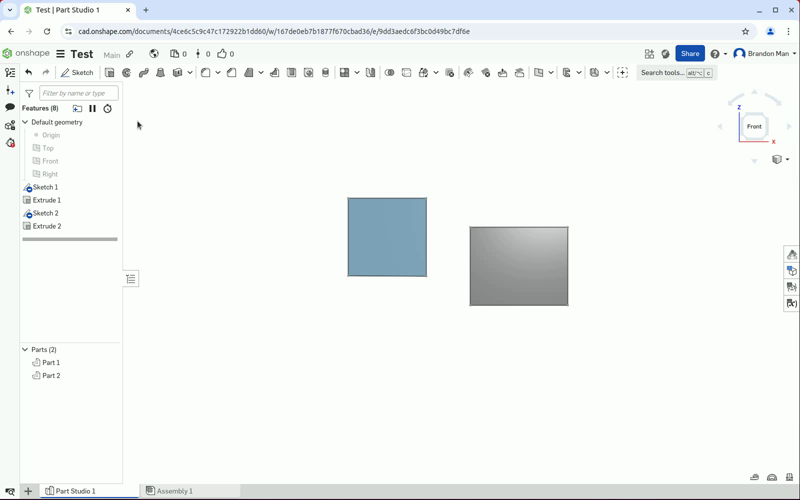
key(left, 2)
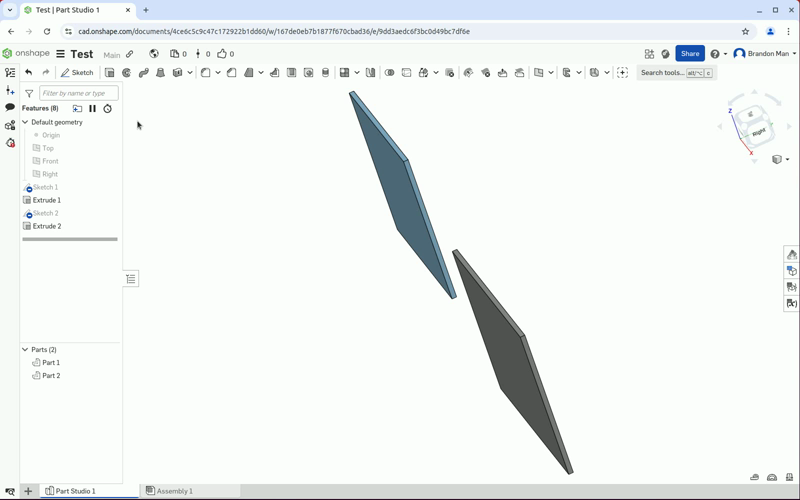
key(down, 2)
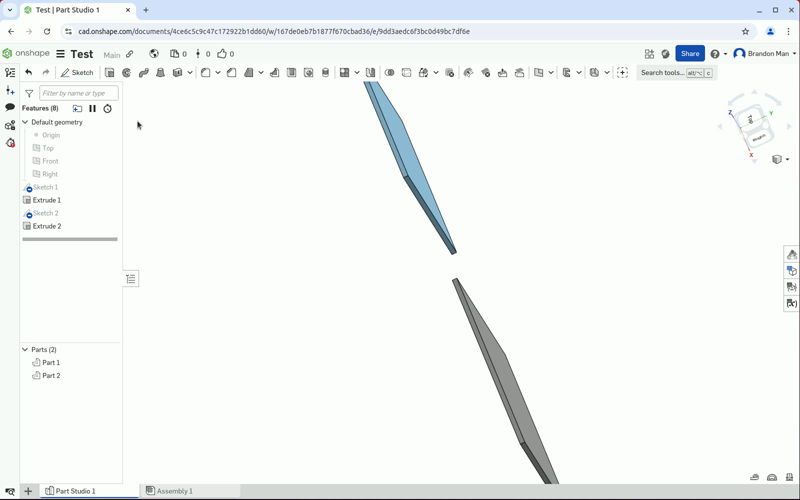
key(up, 2)
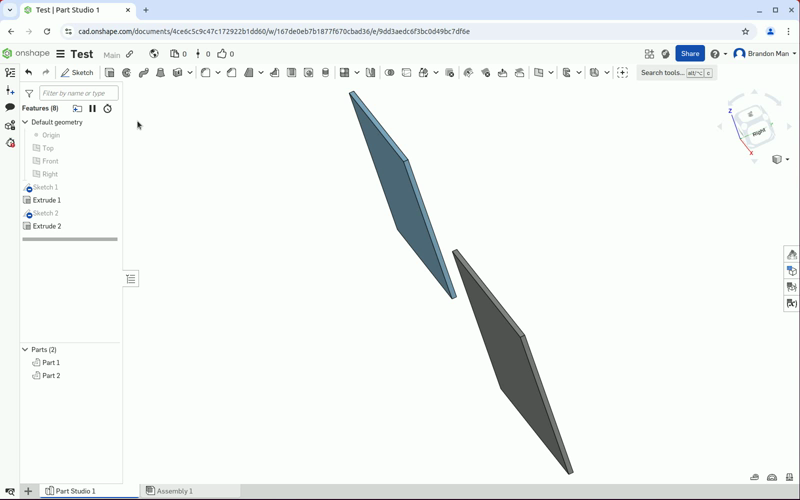
key(right, 2)
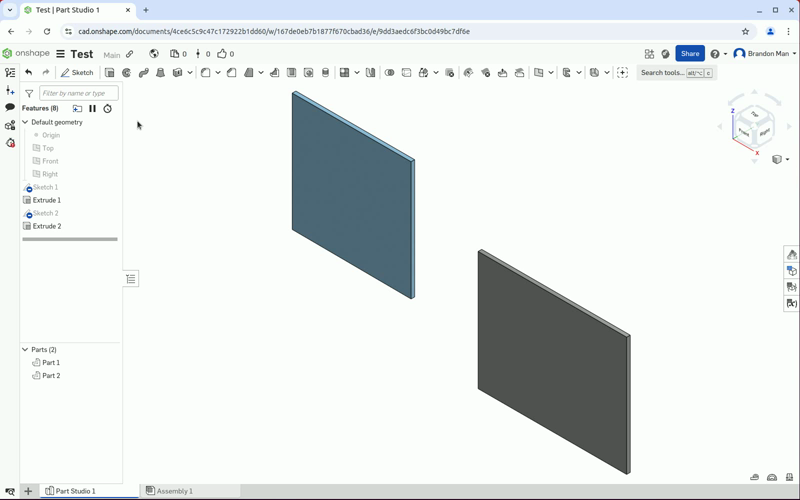
mouse_move(73, 189)
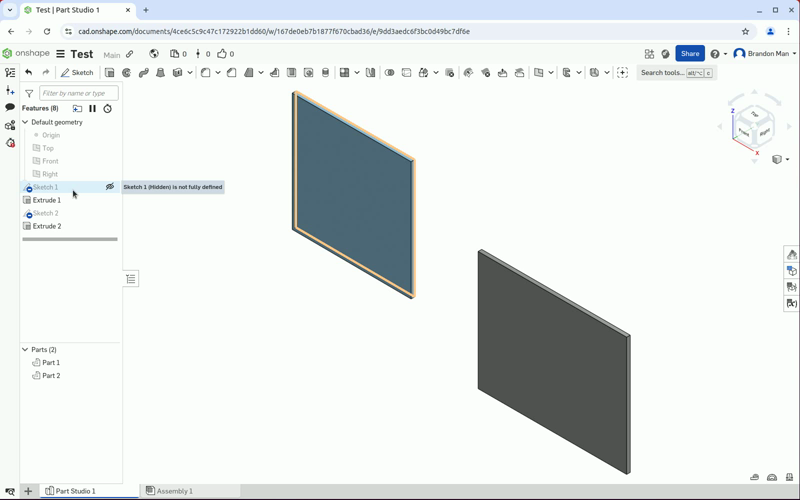
click(73, 189)